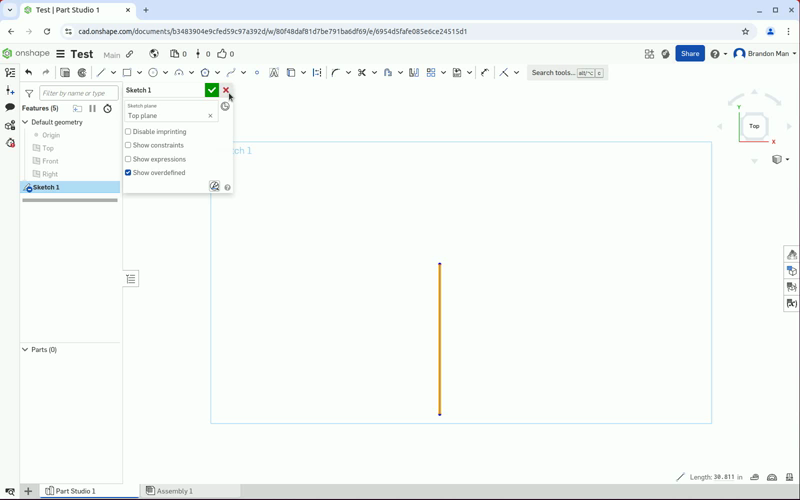
key(shift+h)
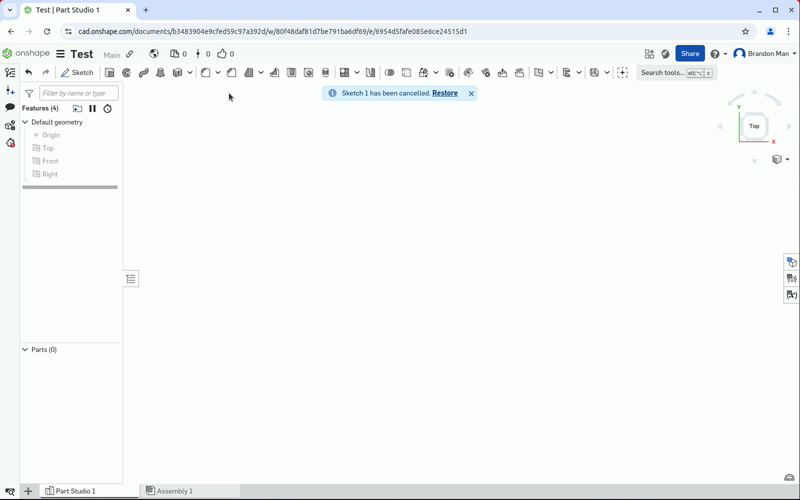
mouse_move(73, 352)
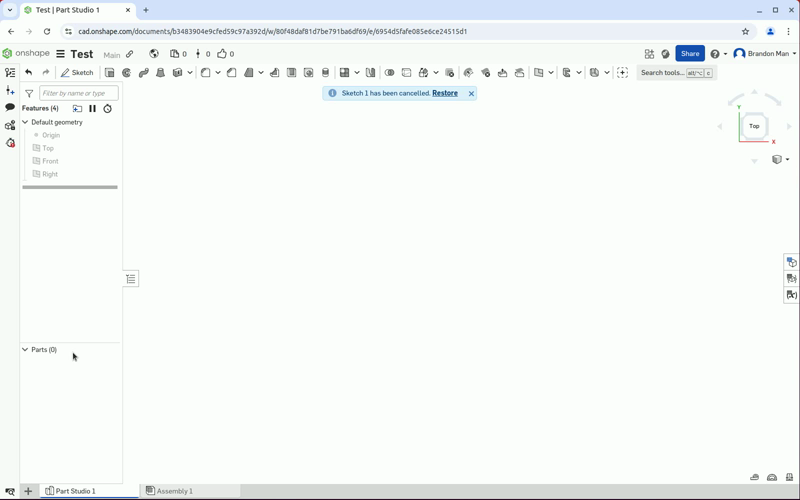
key(y)
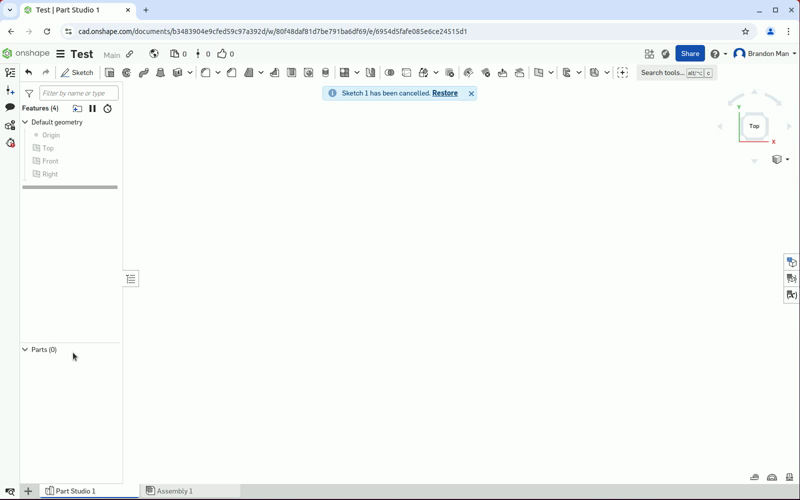
key(shift+p)
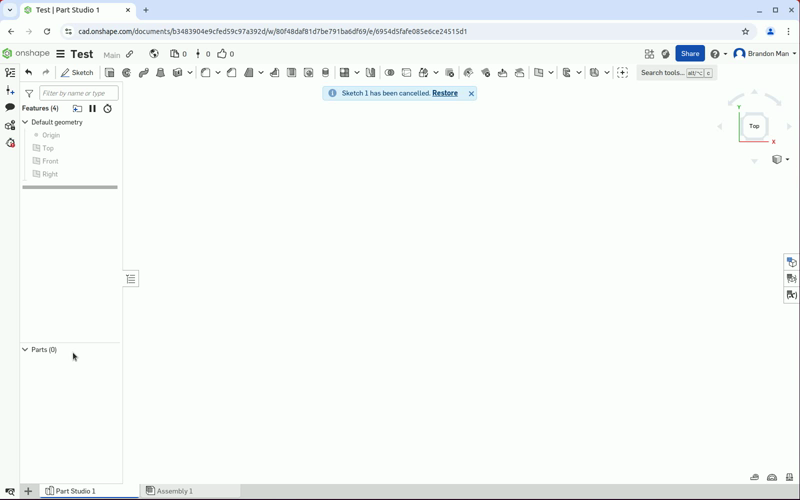
key(space)
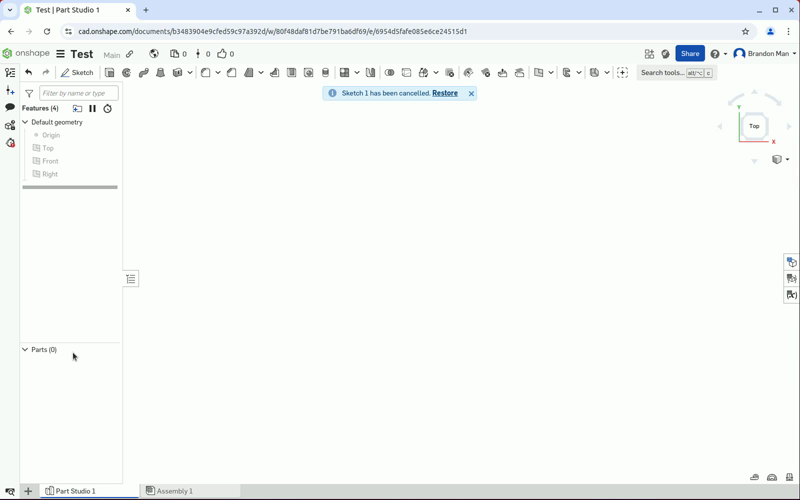
key_down(shift)
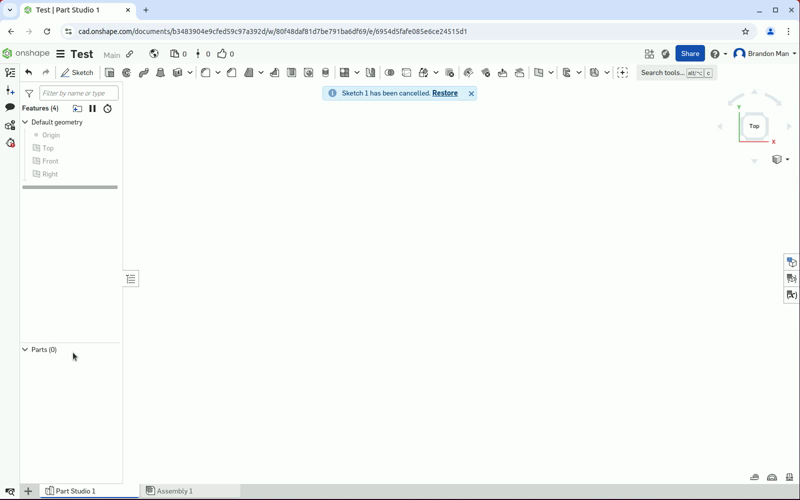
key(up)
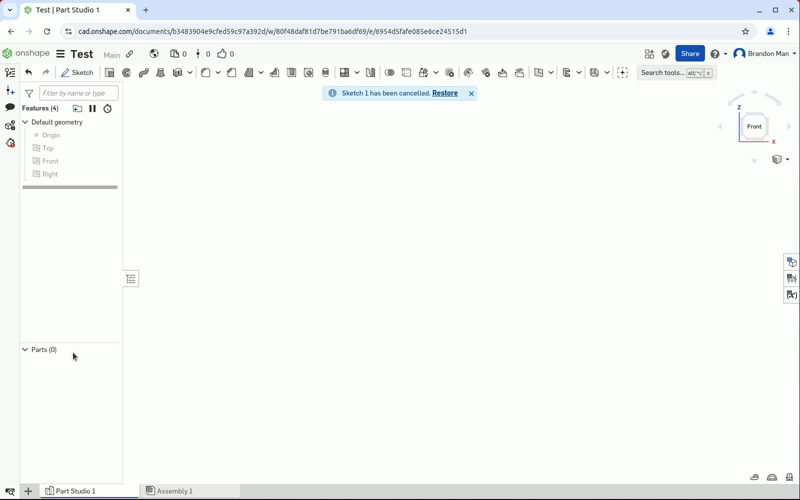
key_up(shift)
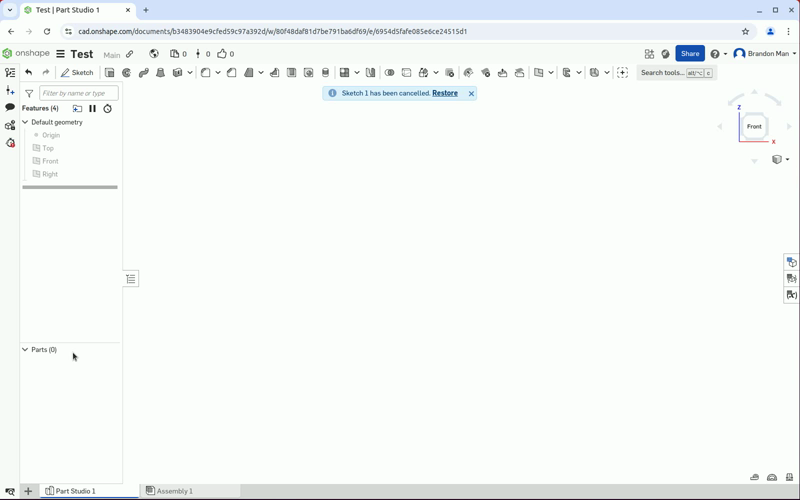
mouse_move(73, 352)
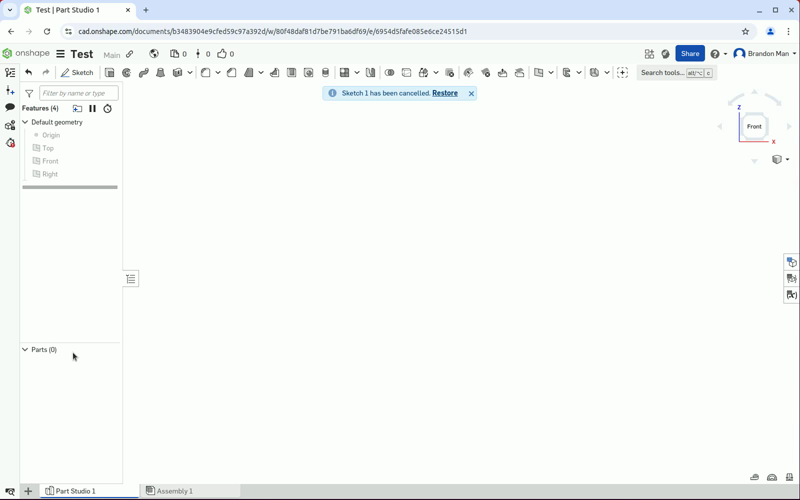
key(shift+y)
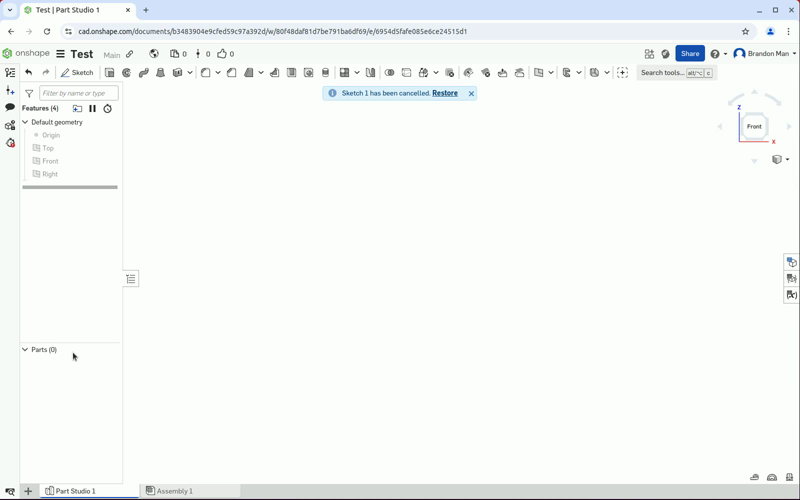
key(shift+s)
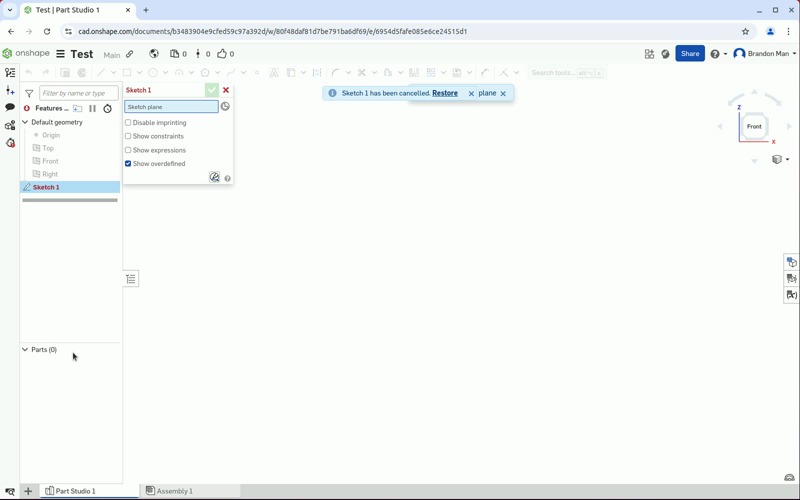
mouse_move(73, 163)
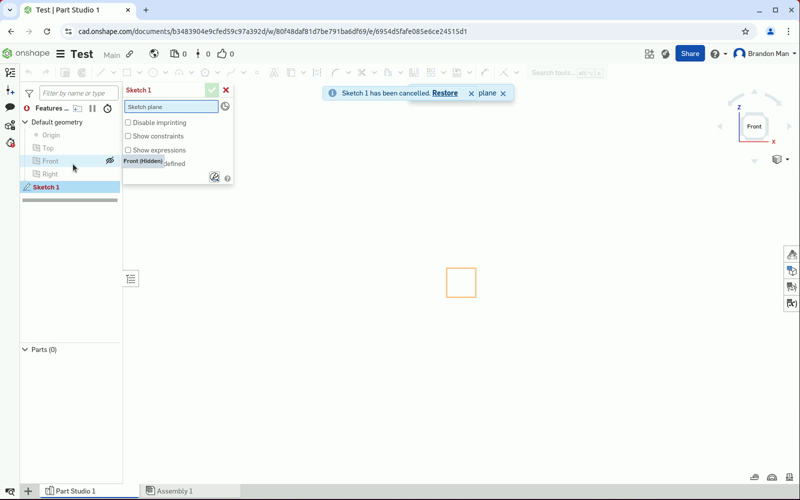
click(73, 163)
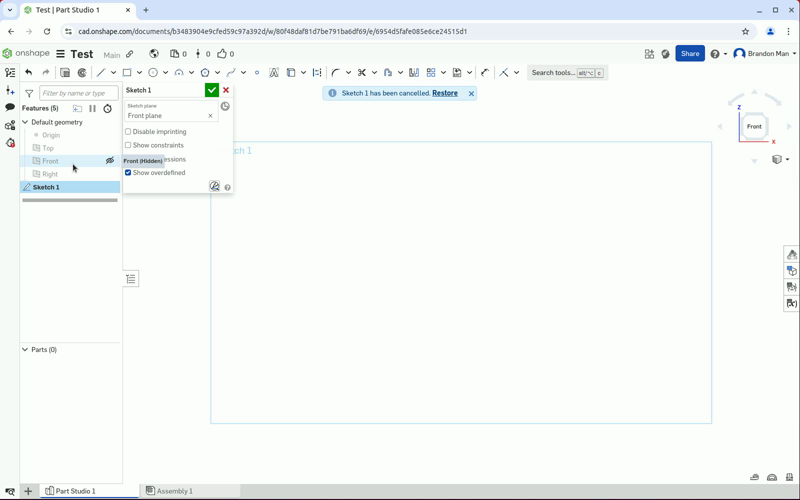
mouse_move(73, 352)
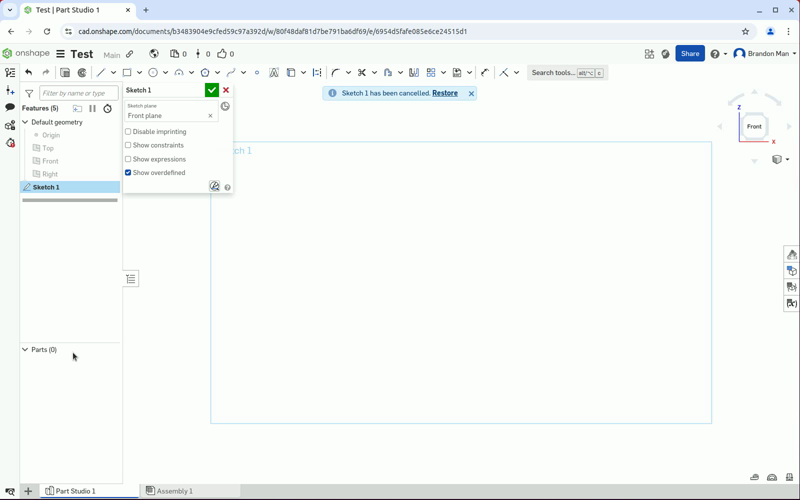
key(y)
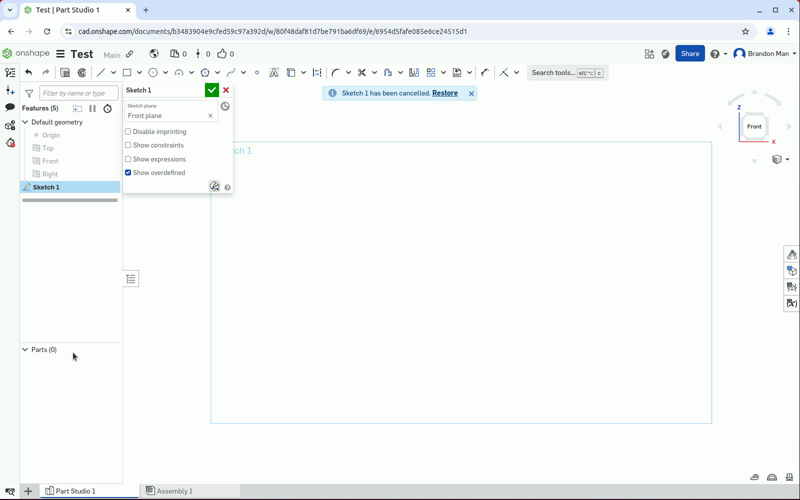
key(l)
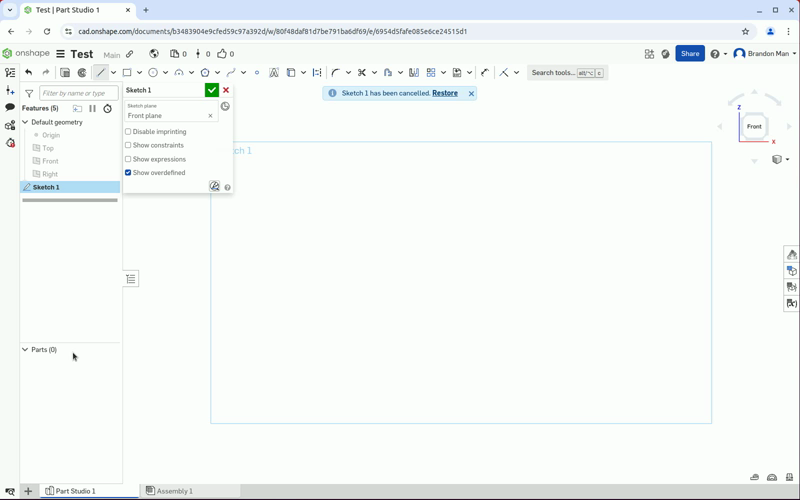
key_down(shift)
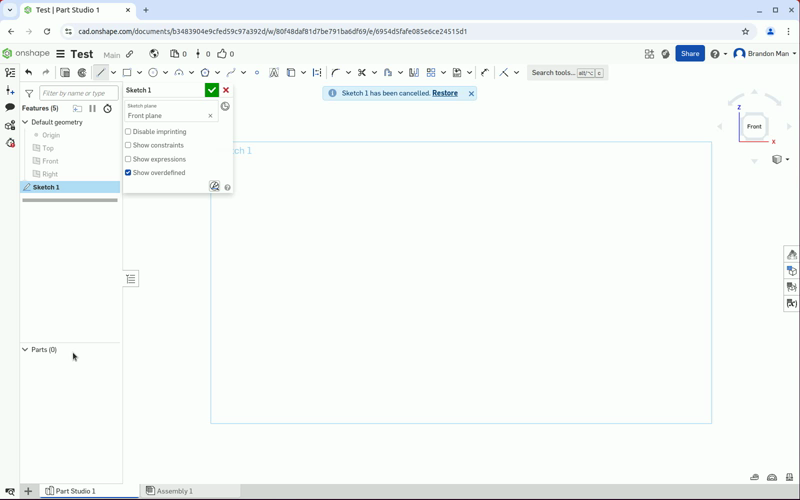
mouse_move(426, 273)
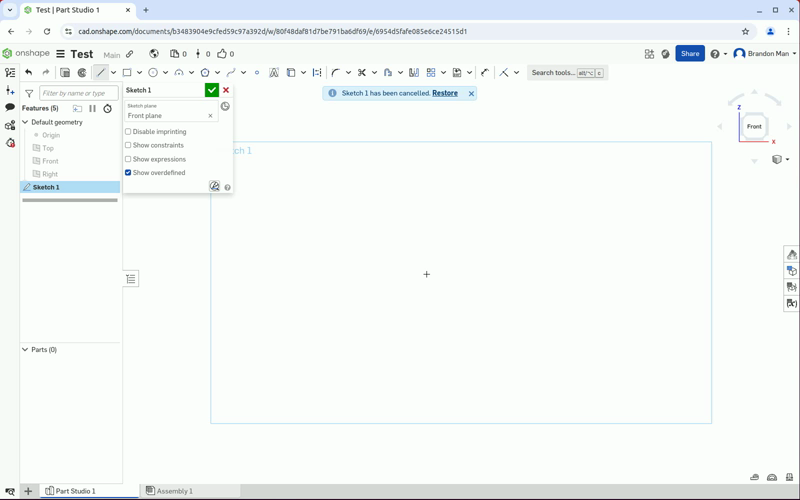
click(426, 273)
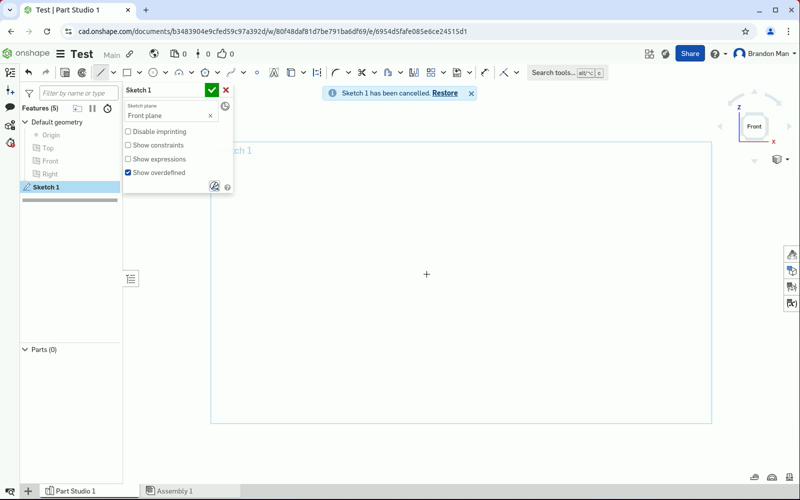
key_up(shift)
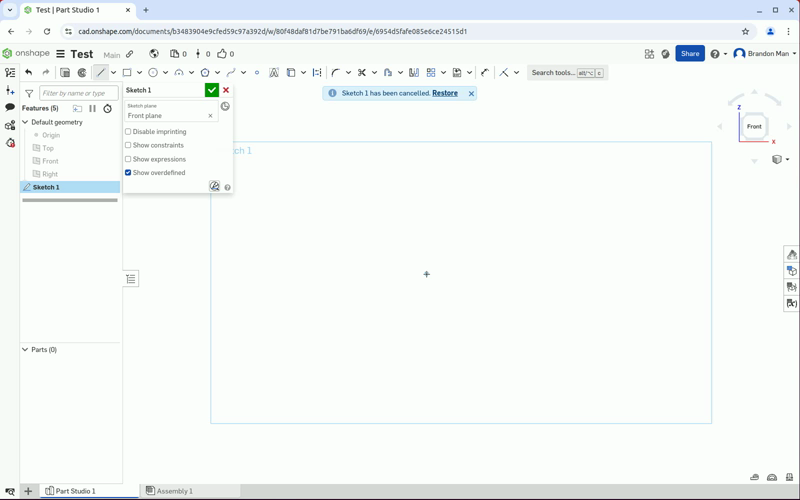
key_down(shift)
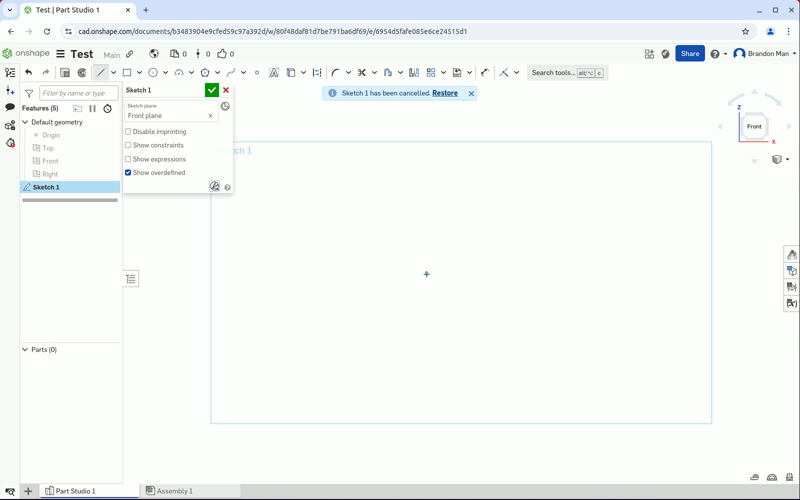
mouse_move(435, 337)
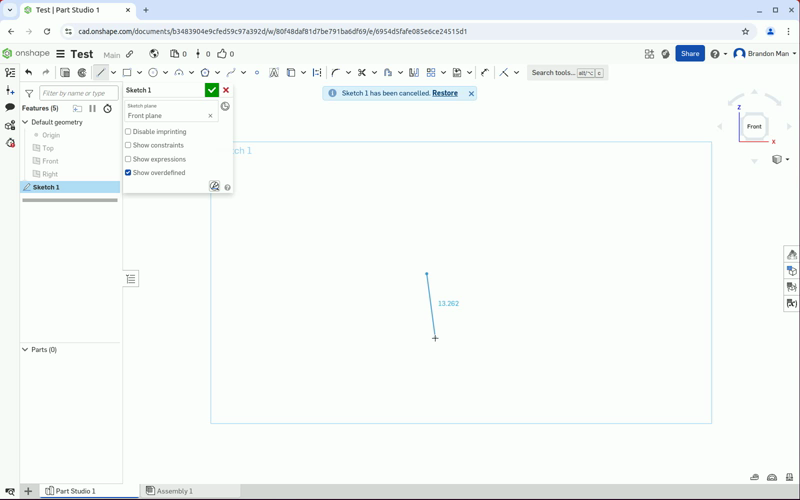
click(435, 337)
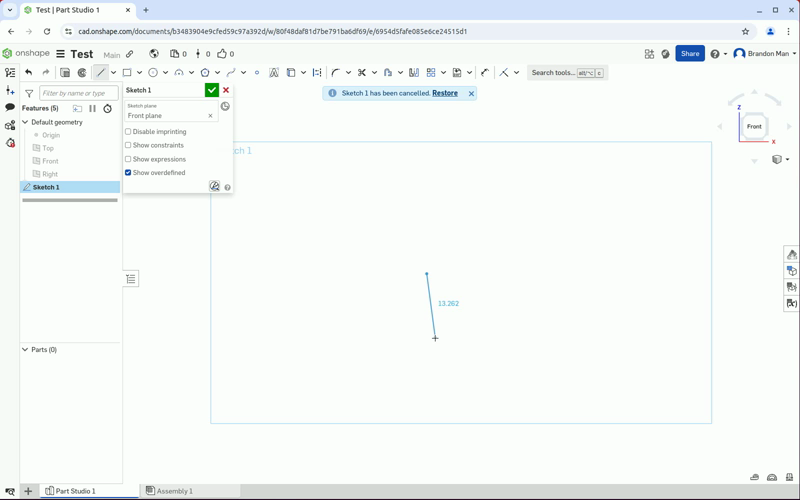
key_up(shift)
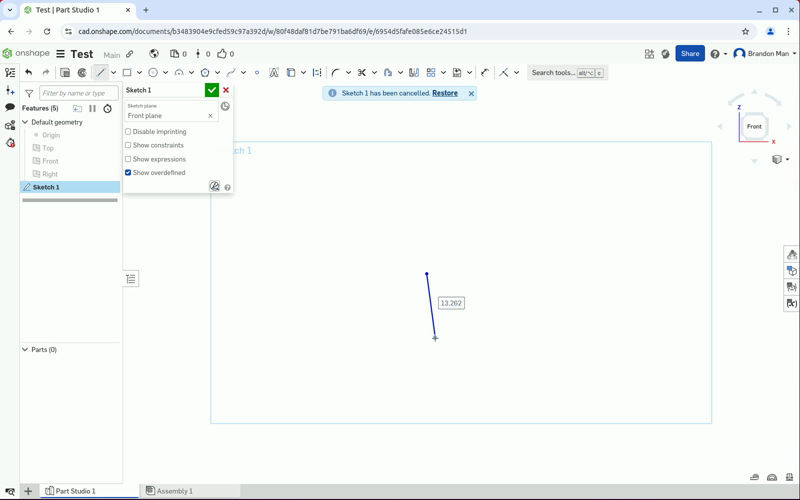
key_down(shift)
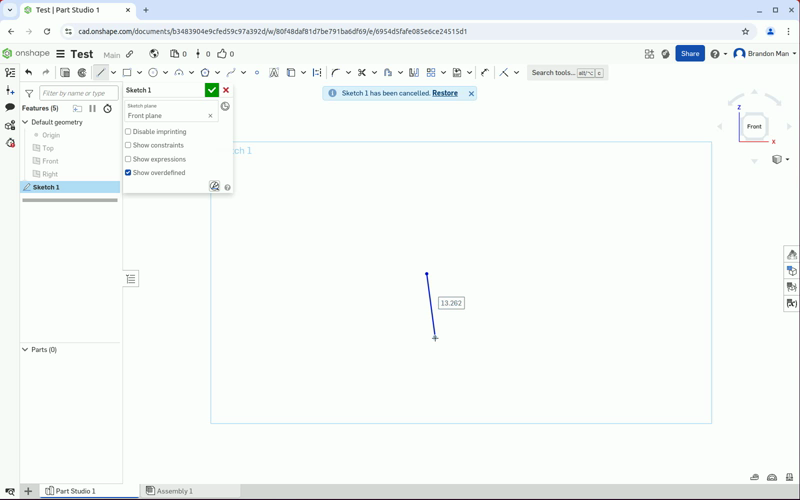
mouse_move(465, 337)
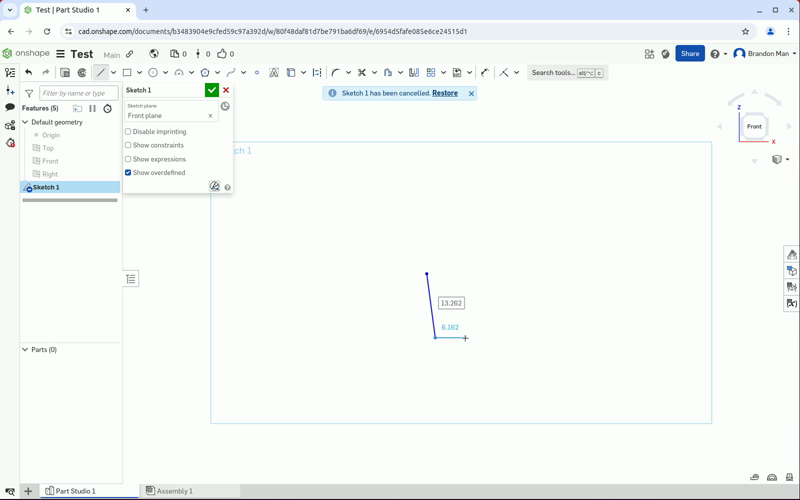
mouse_move(483, 337)
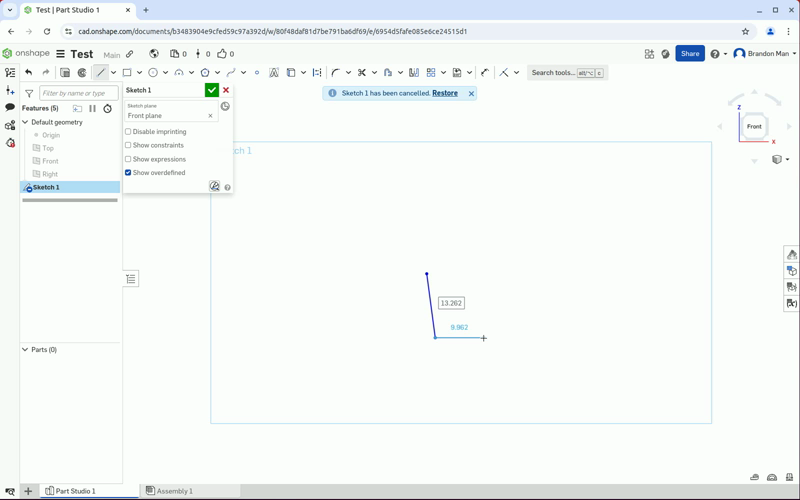
click(483, 337)
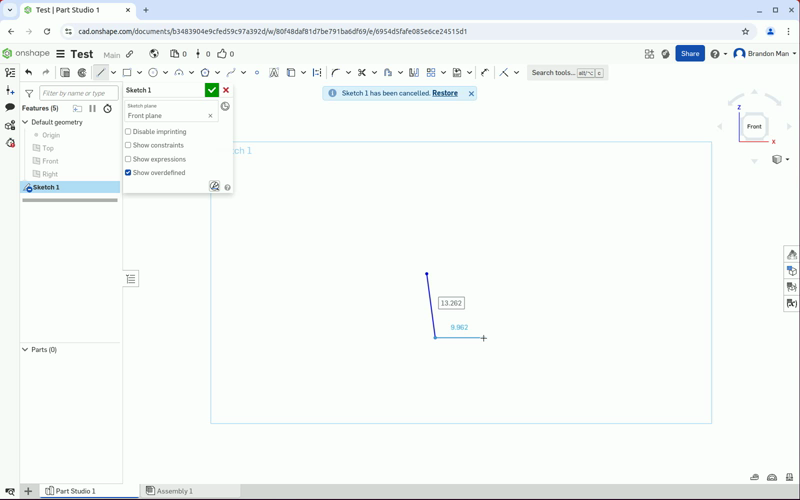
key_up(shift)
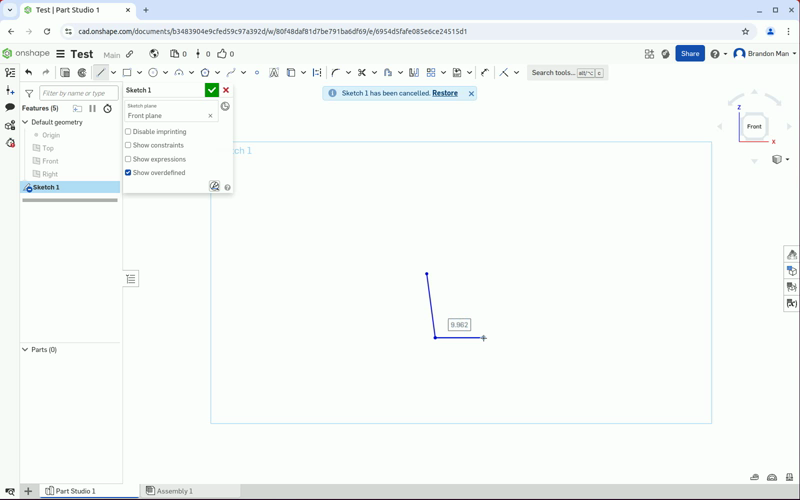
key_down(shift)
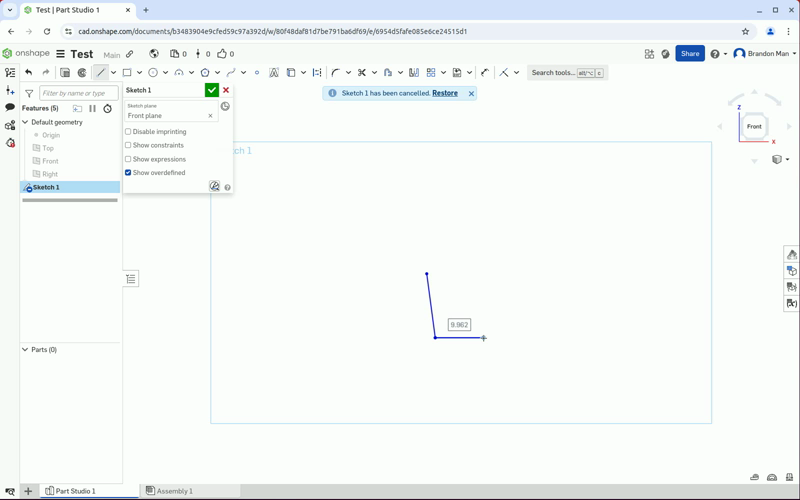
mouse_move(495, 273)
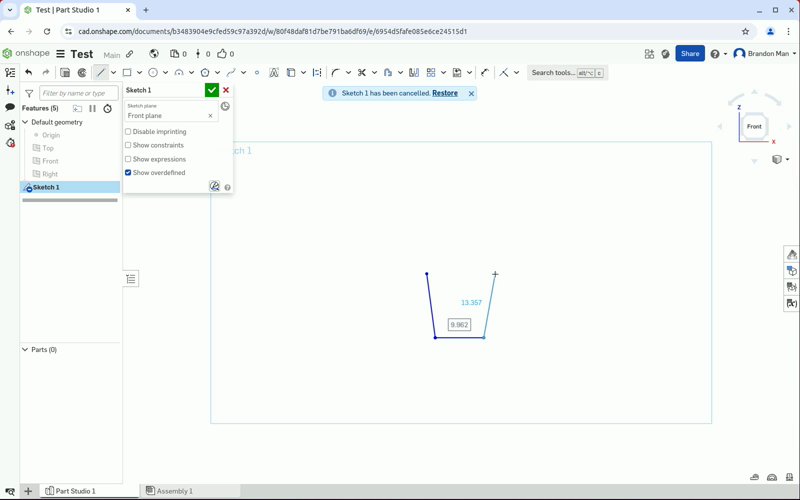
click(495, 273)
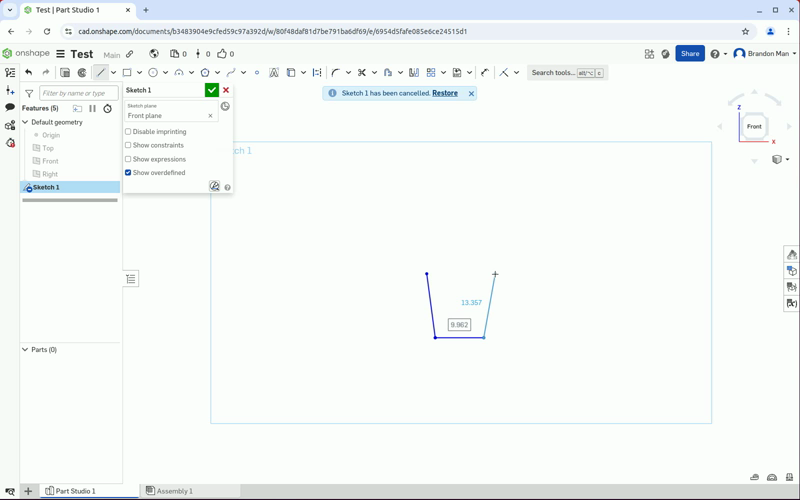
key_up(shift)
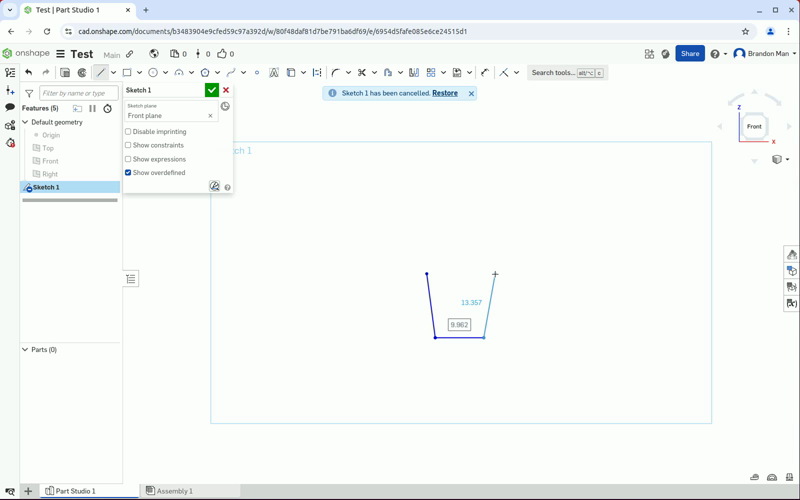
key_down(shift)
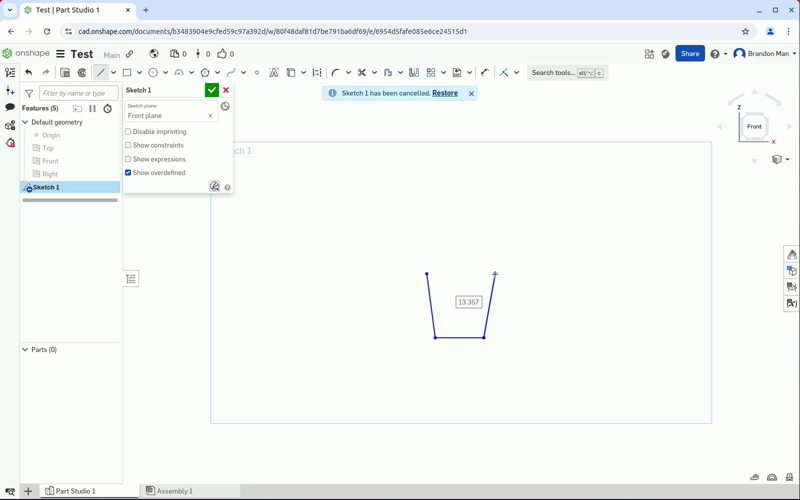
mouse_move(525, 273)
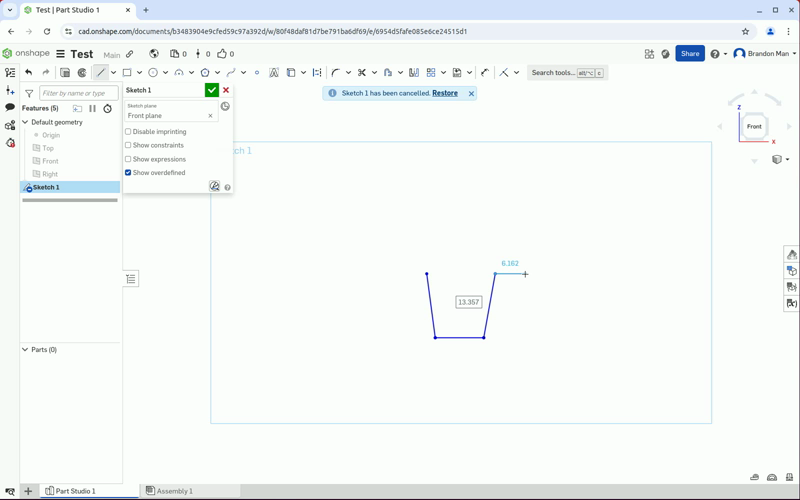
mouse_move(474, 223)
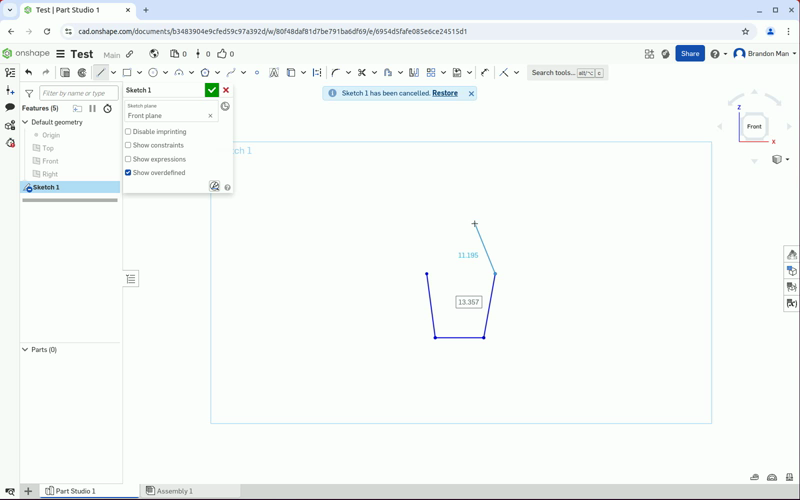
click(474, 223)
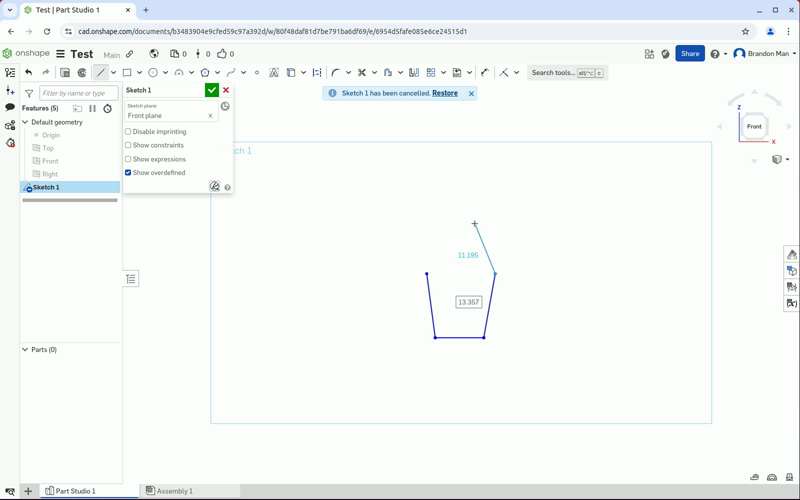
key_up(shift)
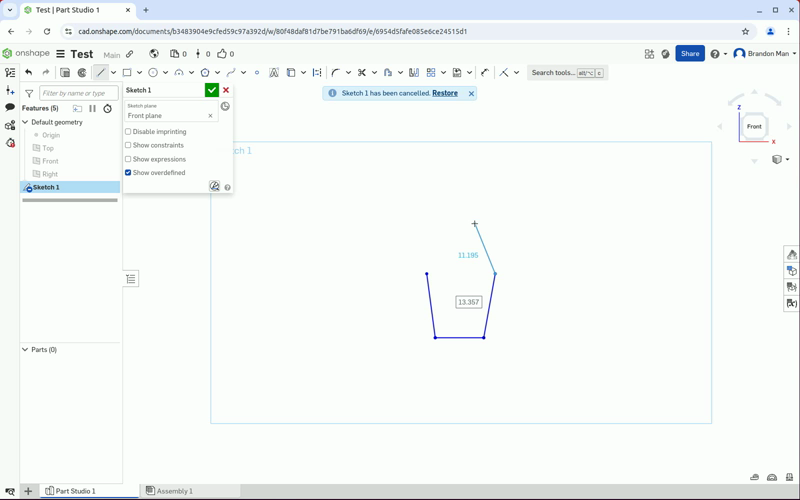
key_down(shift)
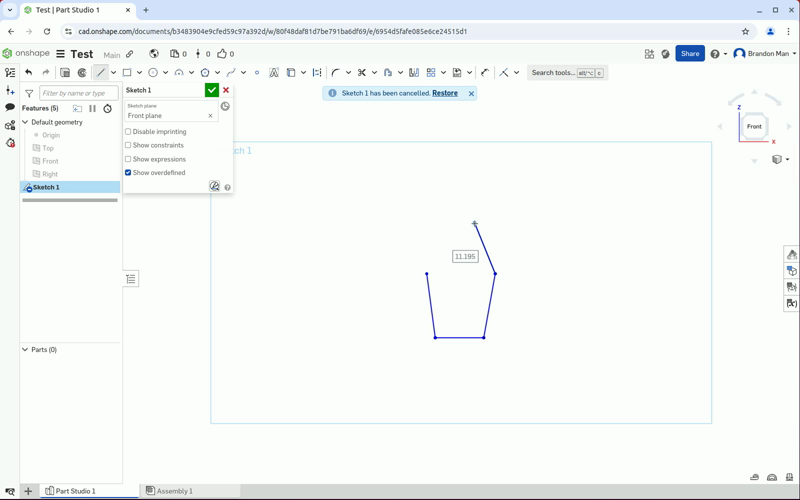
mouse_move(504, 223)
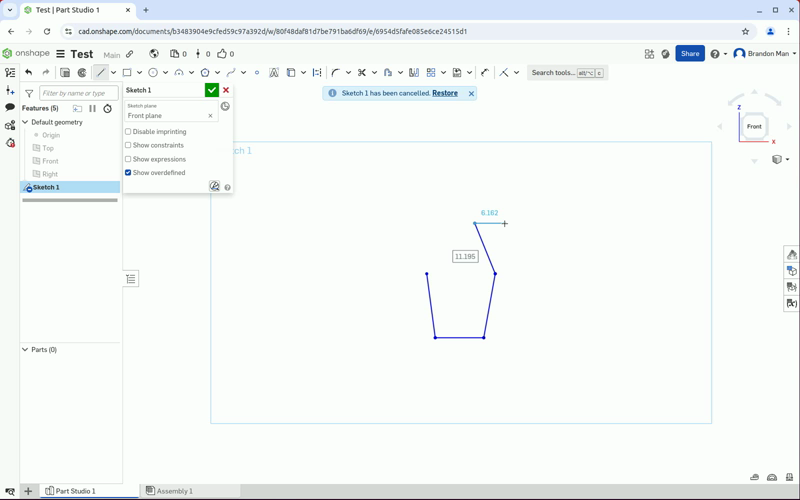
mouse_move(461, 223)
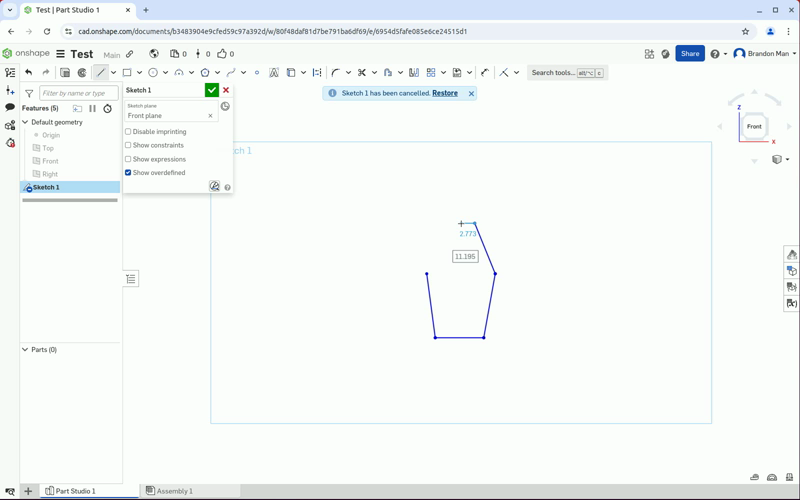
click(461, 223)
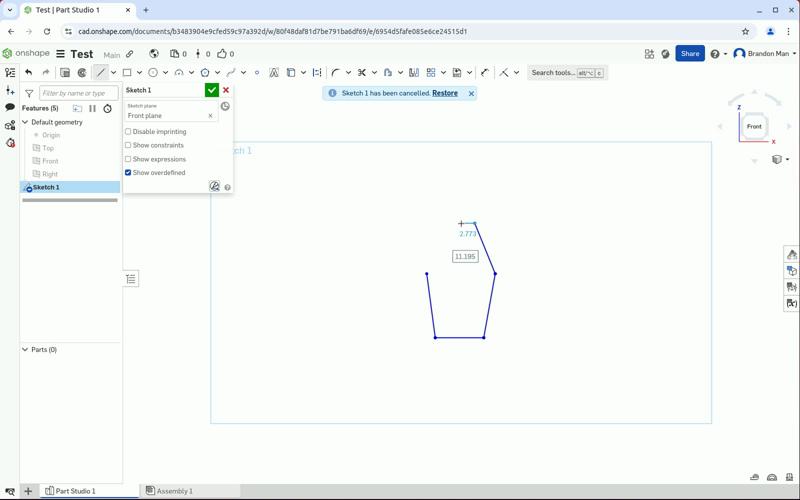
key_up(shift)
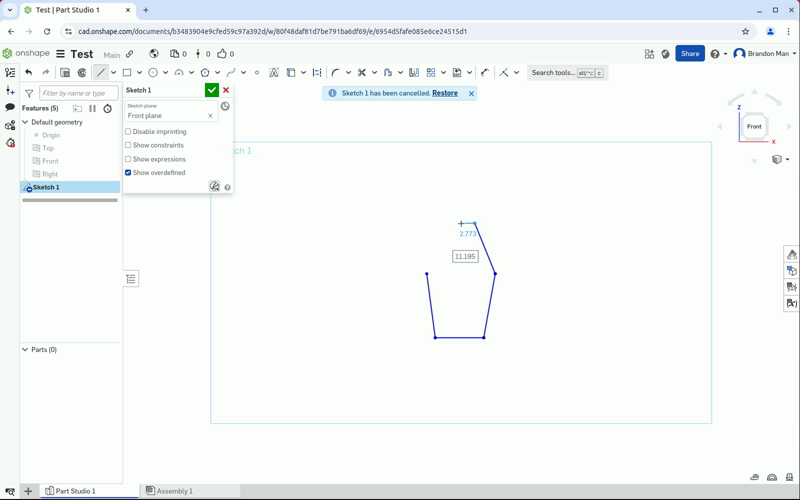
key_down(shift)
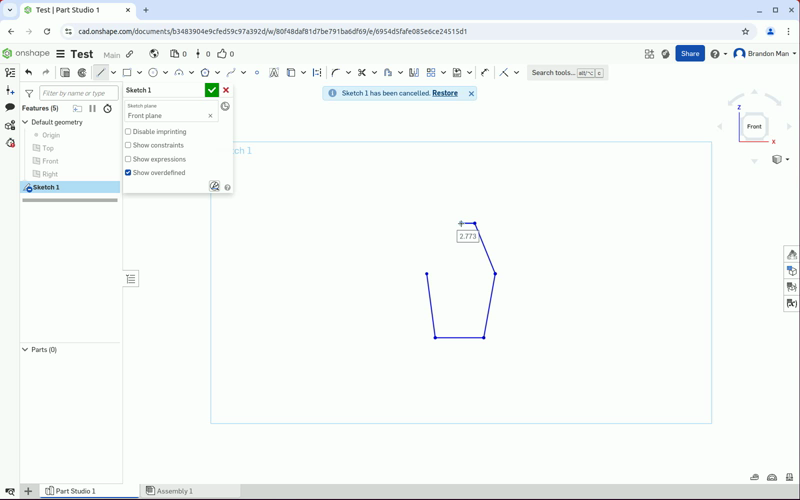
mouse_move(491, 223)
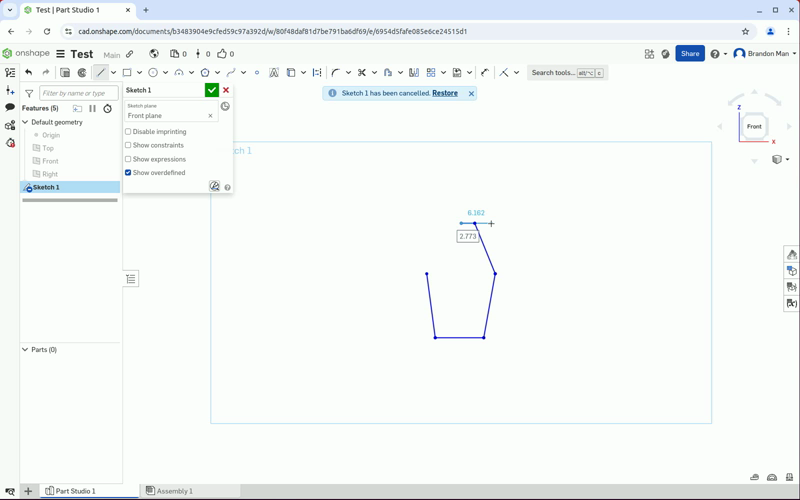
mouse_move(447, 223)
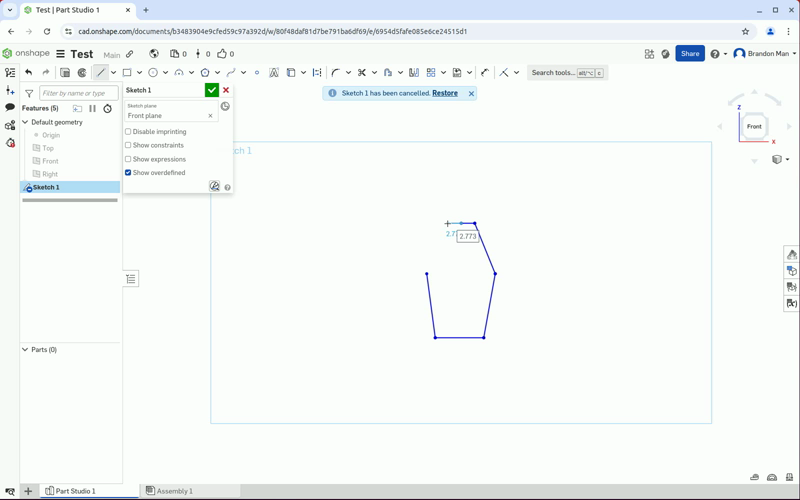
click(447, 223)
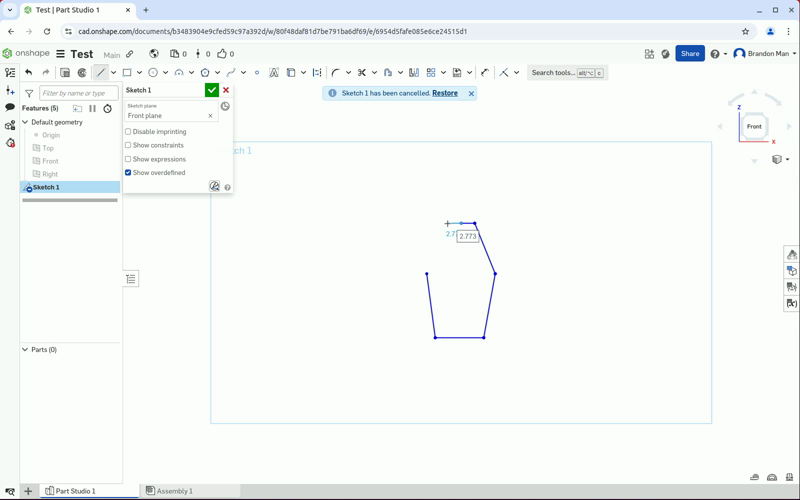
key_up(shift)
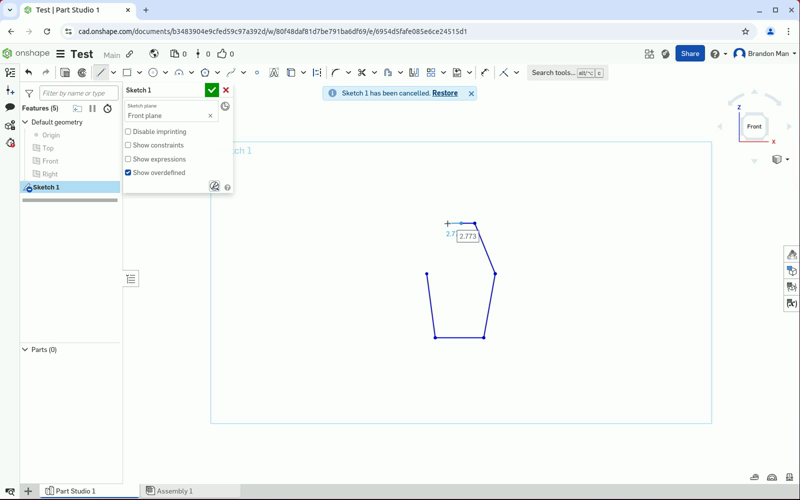
mouse_move(477, 223)
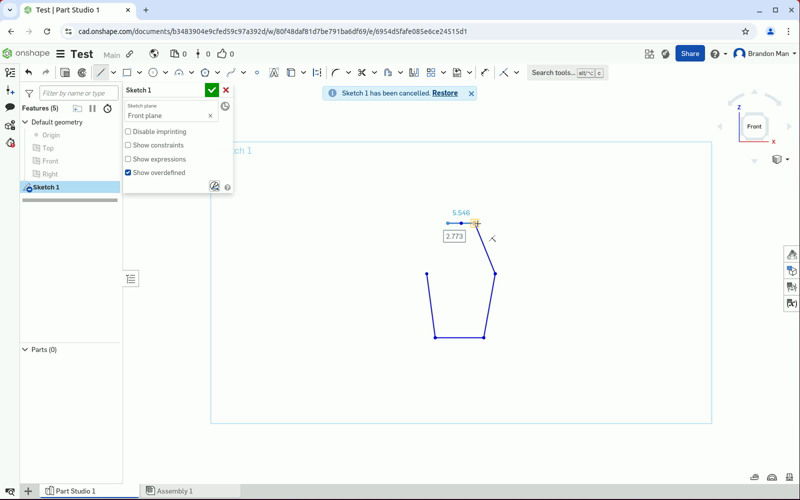
key_down(shift)
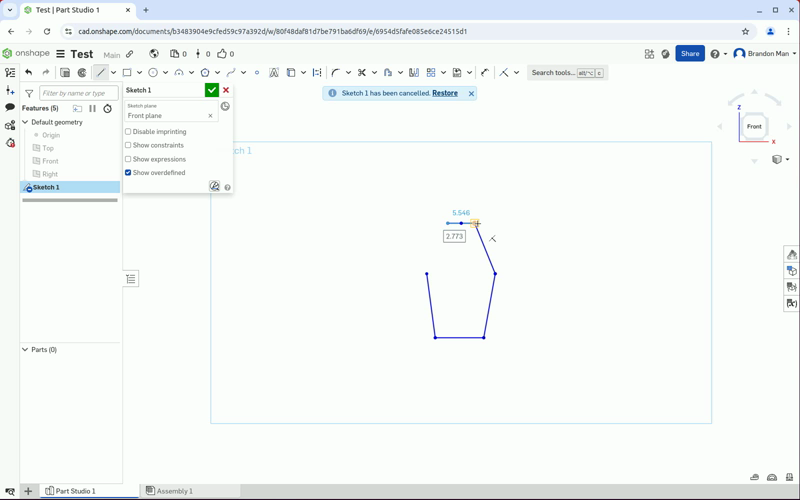
mouse_move(426, 273)
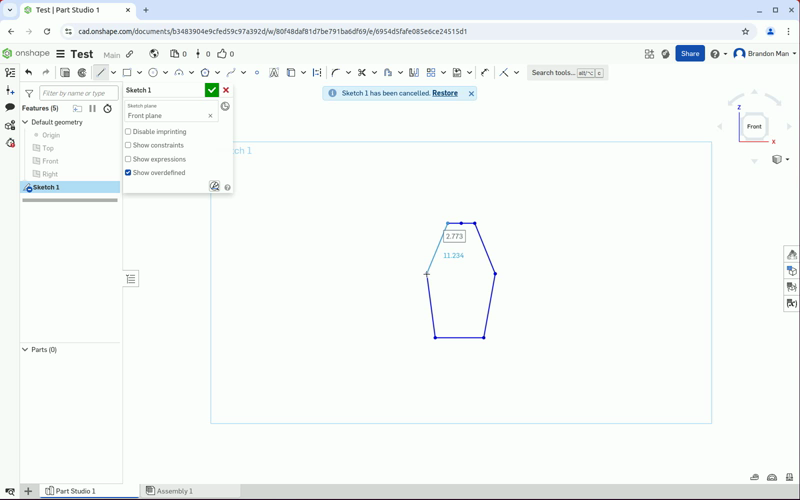
key_up(shift)
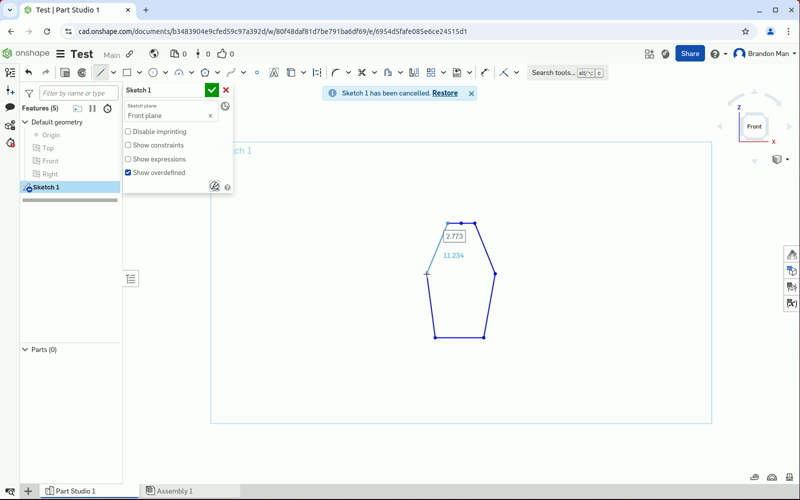
click(426, 273)
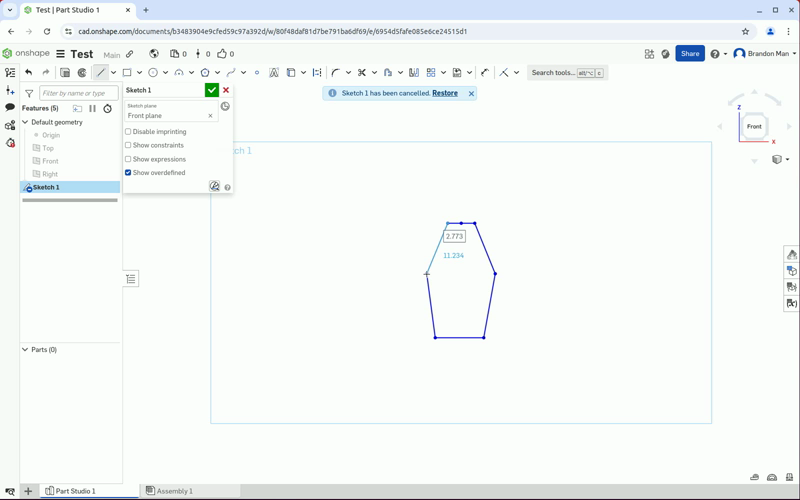
key(esc)
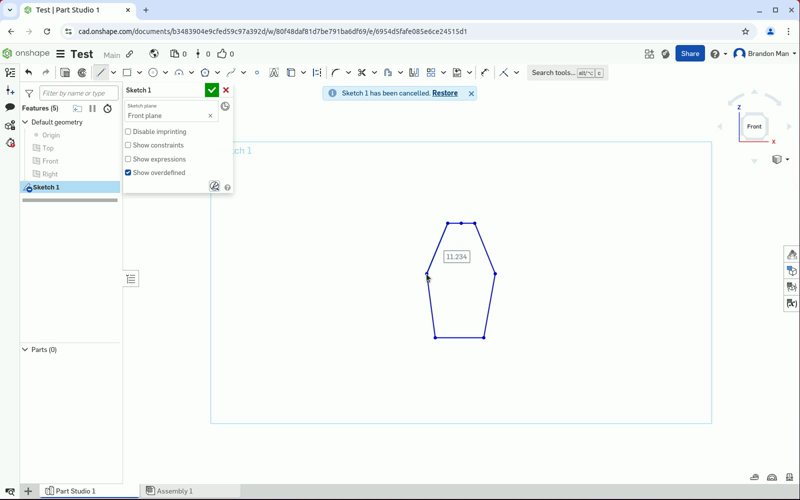
key(c)
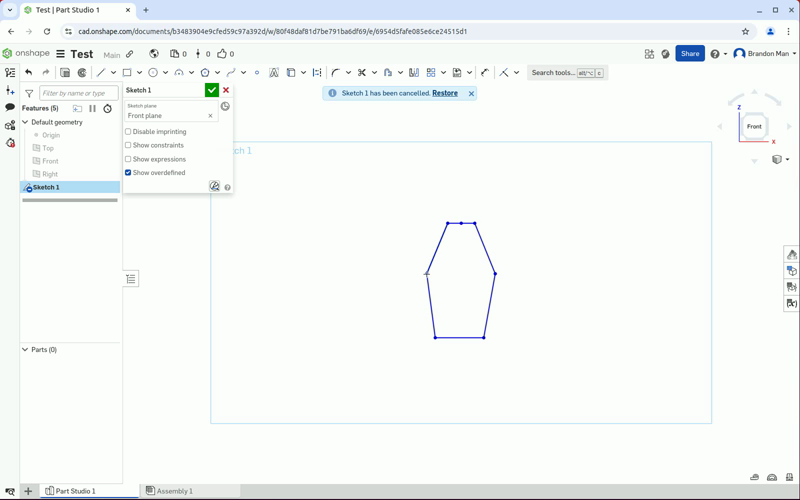
key_down(shift)
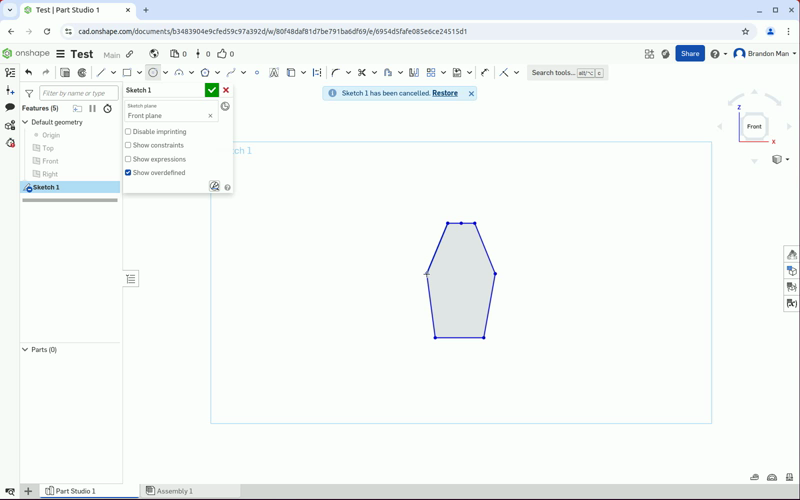
mouse_move(461, 230)
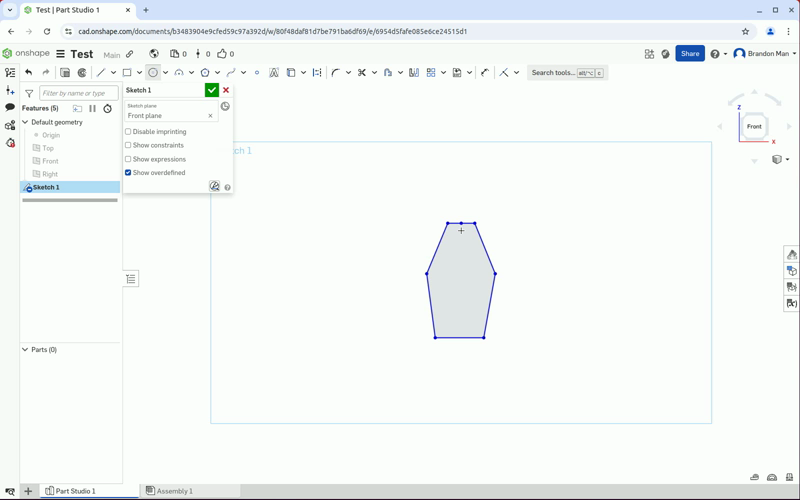
click(461, 230)
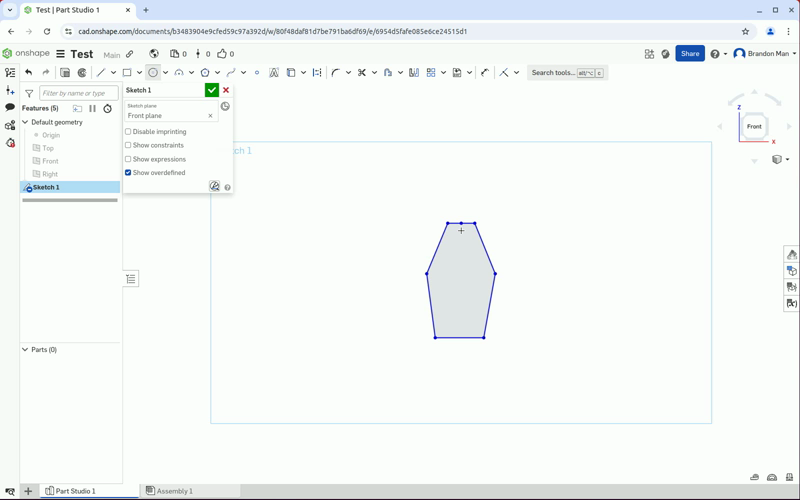
key_up(shift)
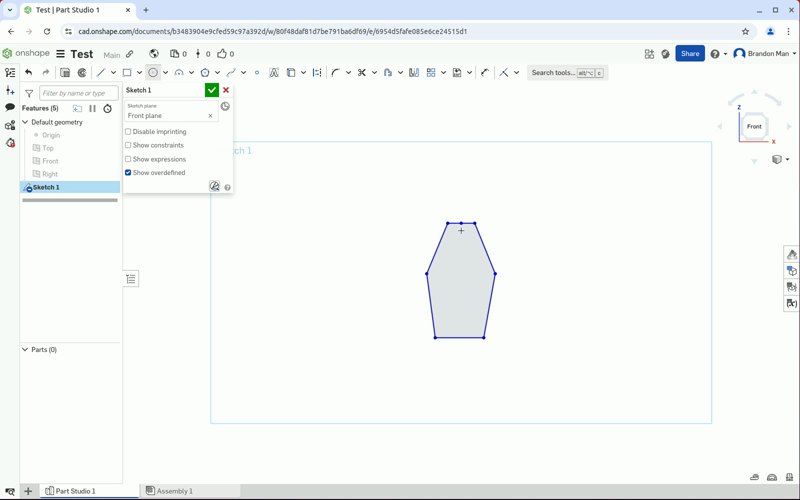
mouse_move(468, 230)
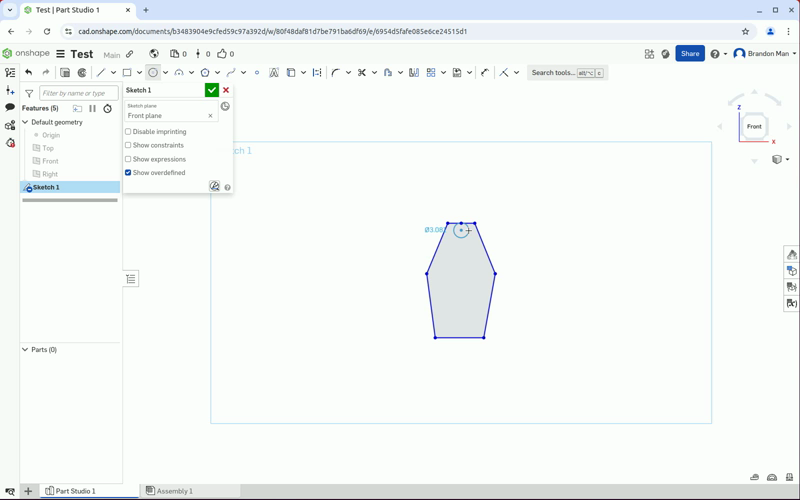
click(468, 230)
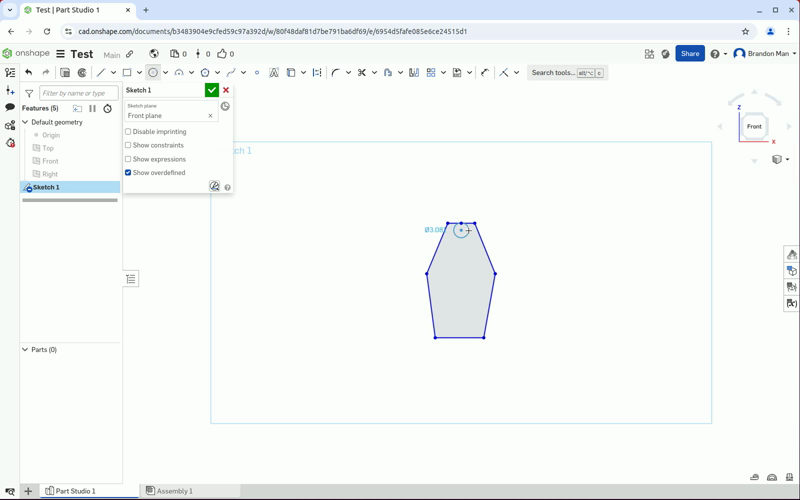
key(esc)
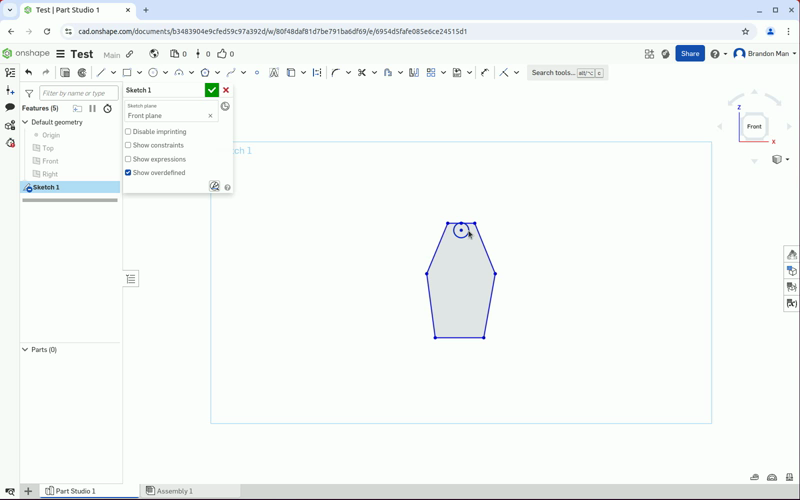
mouse_move(473, 291)
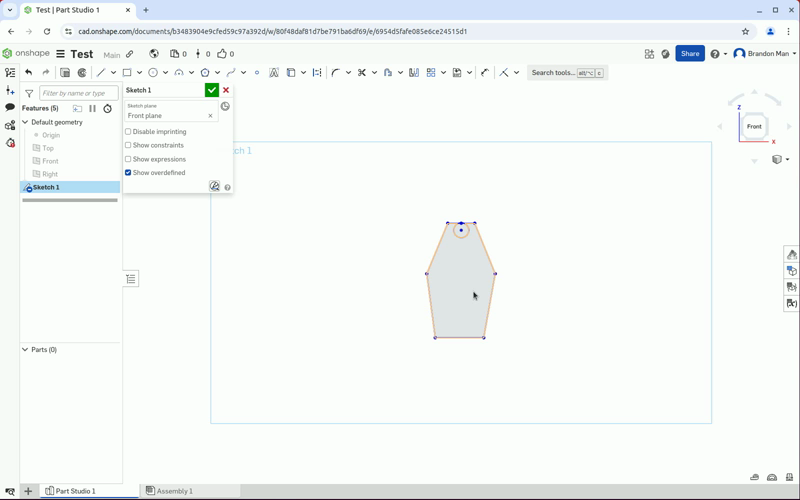
click(473, 291)
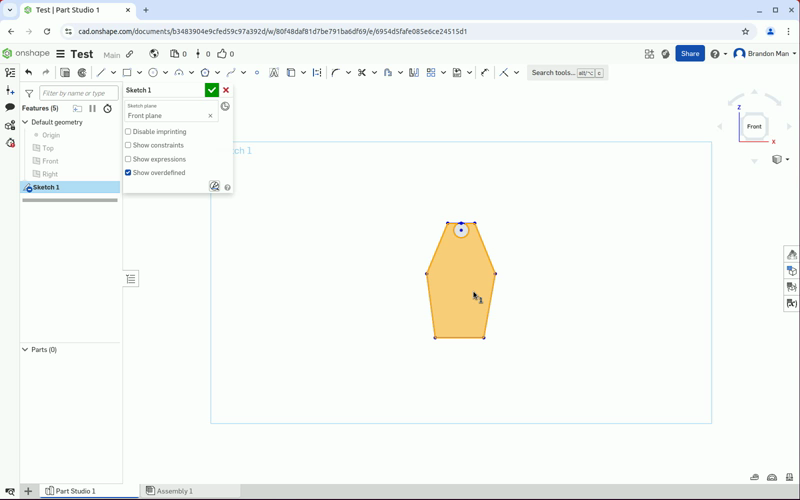
mouse_move(73, 352)
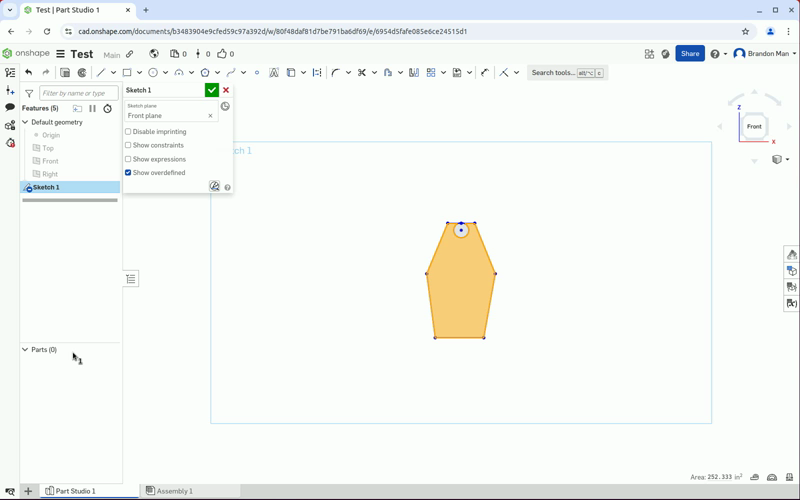
key(shift+y)
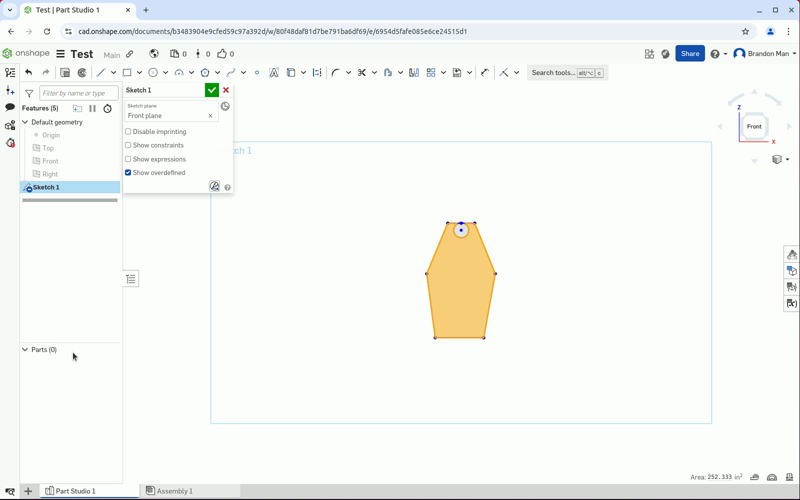
key(shift+e)
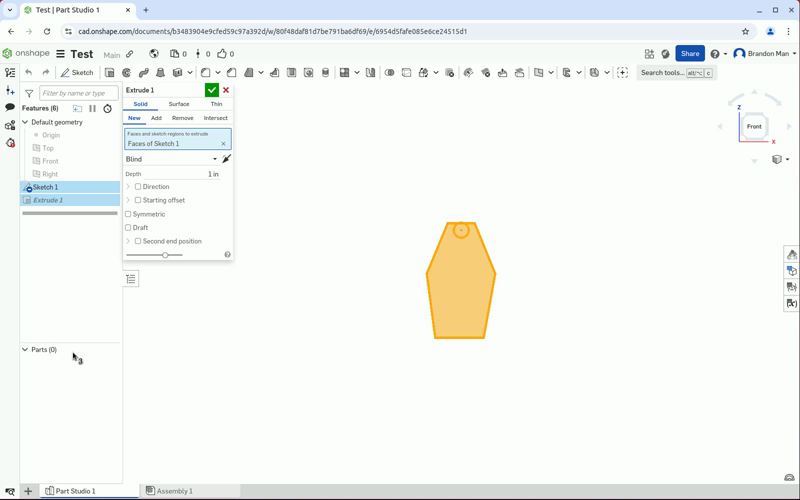
mouse_move(143, 106)
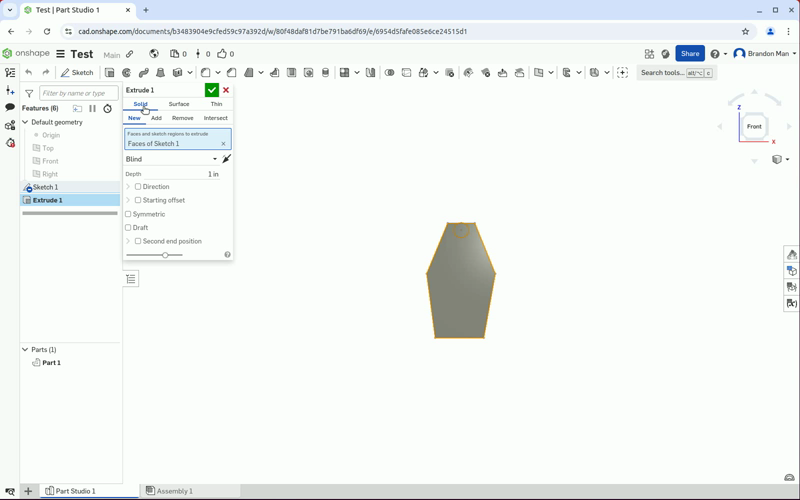
click(143, 106)
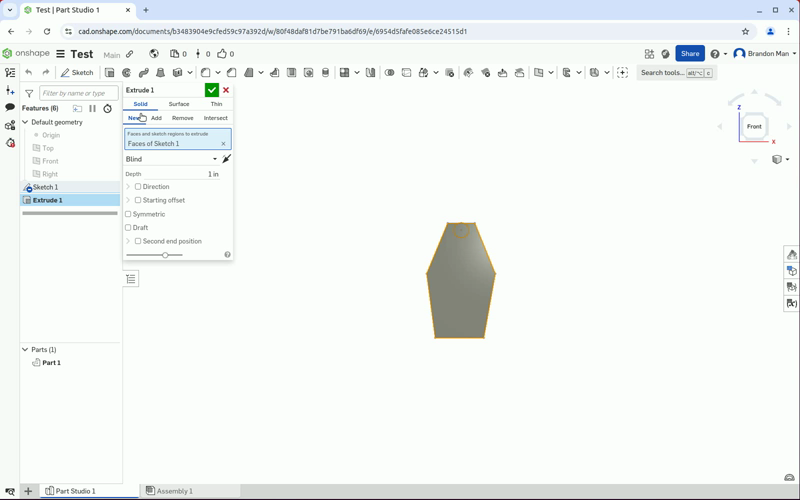
mouse_move(137, 120)
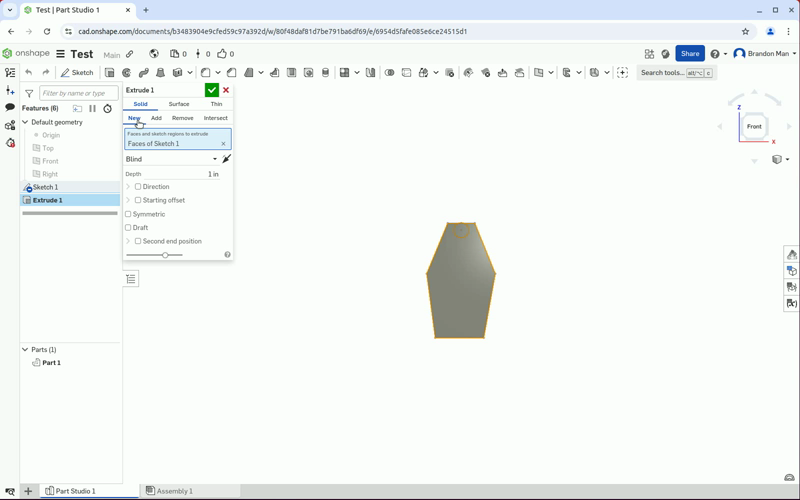
click(137, 120)
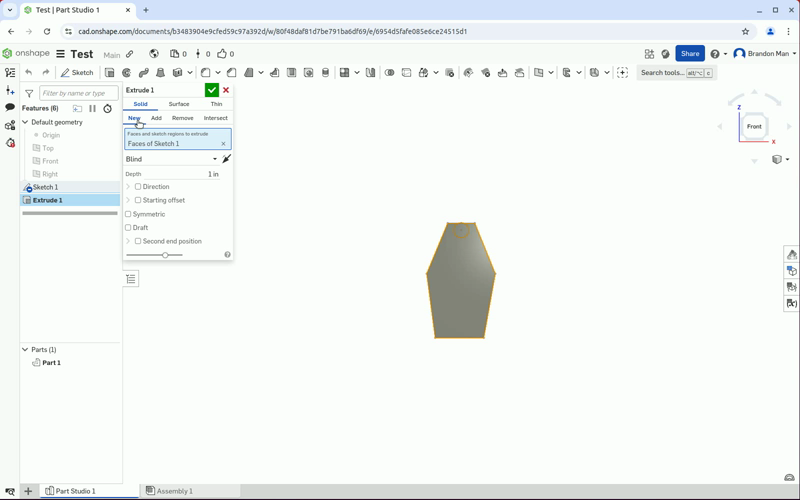
key(tab, 4)
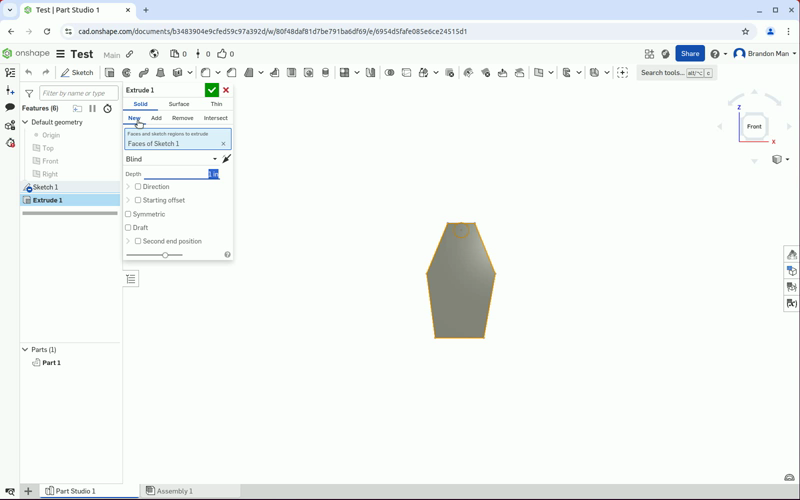
text(23.108)
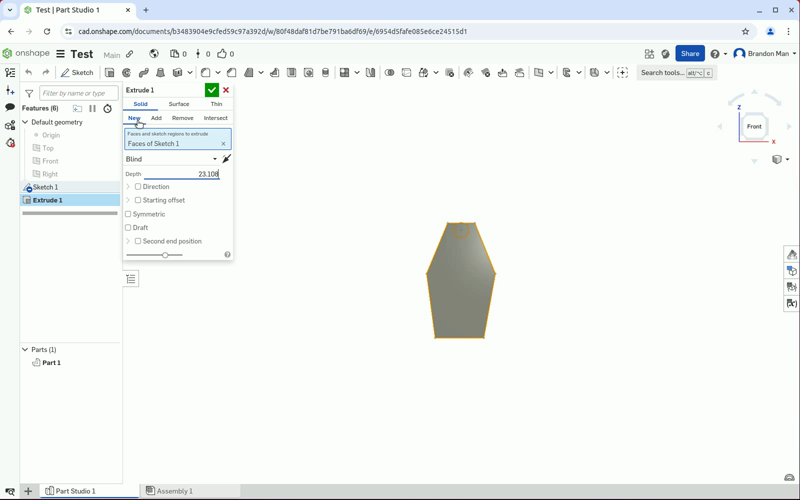
key(enter)
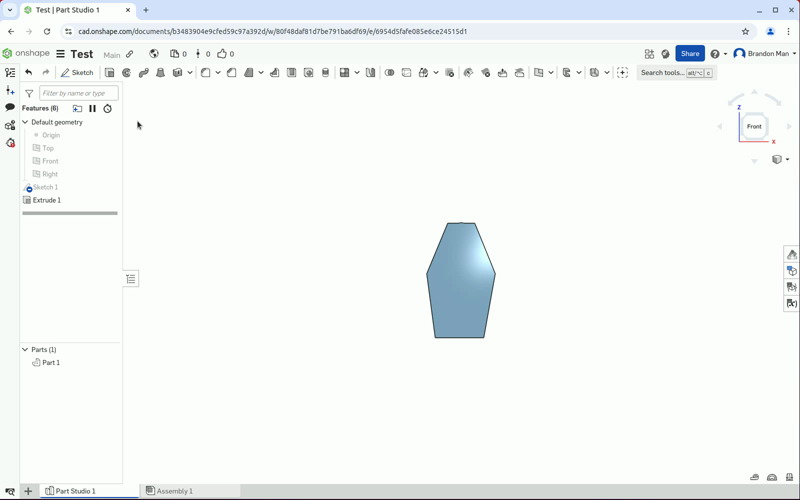
key(shift+h)
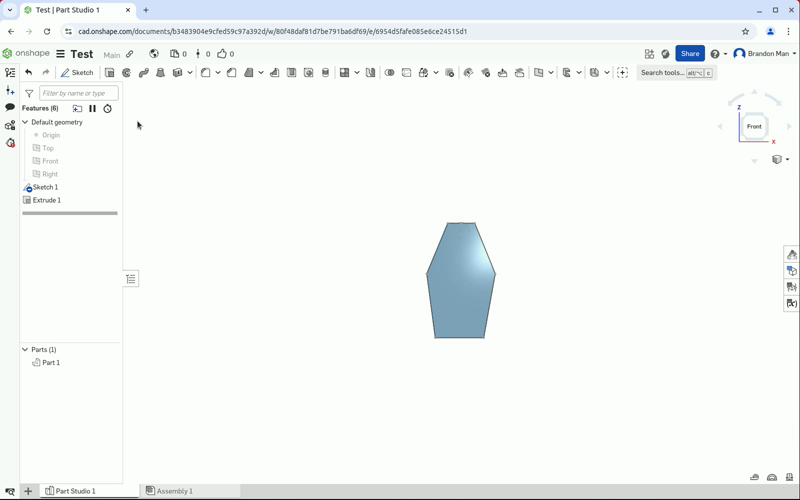
key(shift+h)
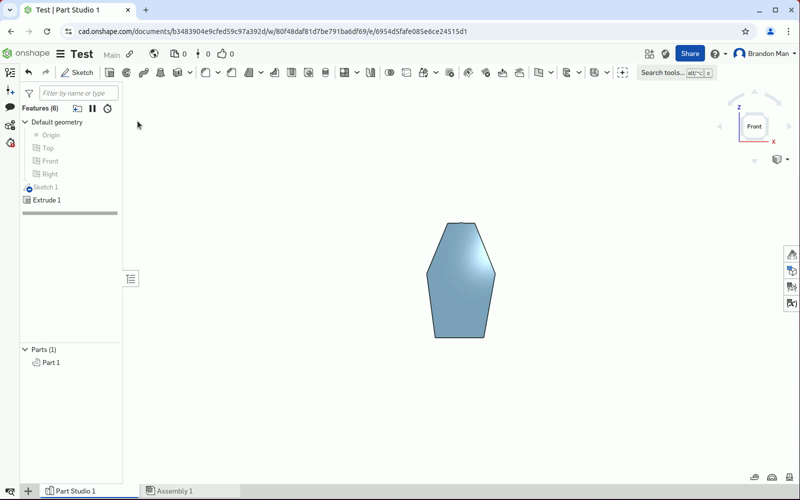
mouse_move(73, 189)
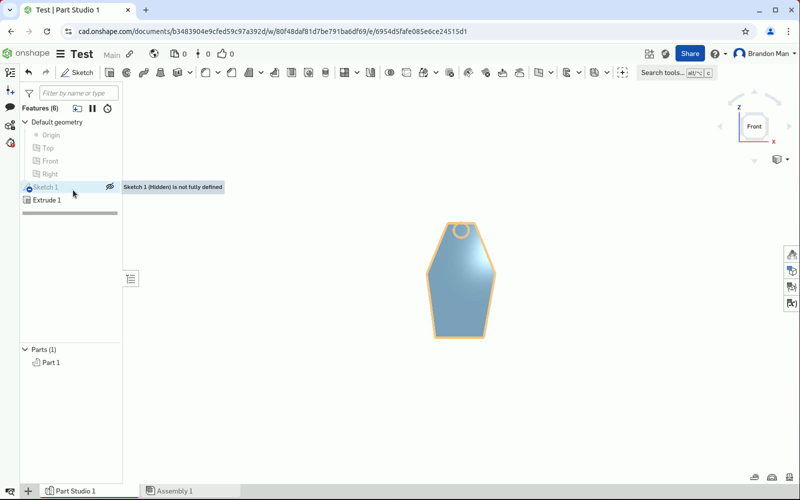
click(73, 189)
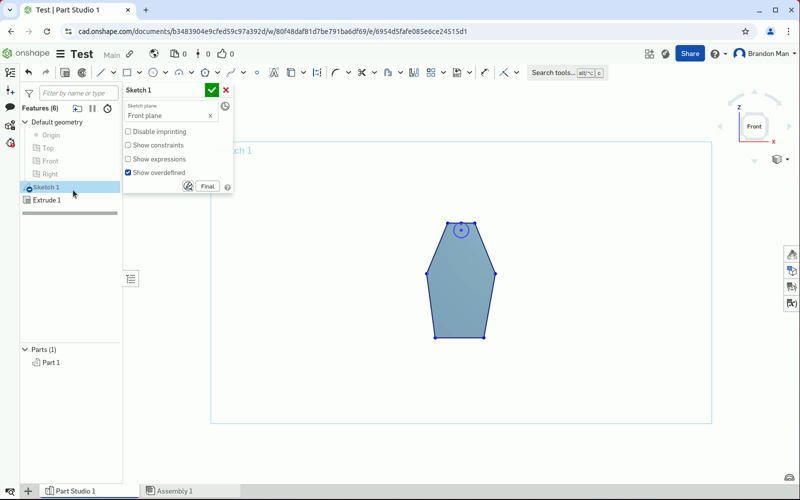
mouse_move(229, 92)
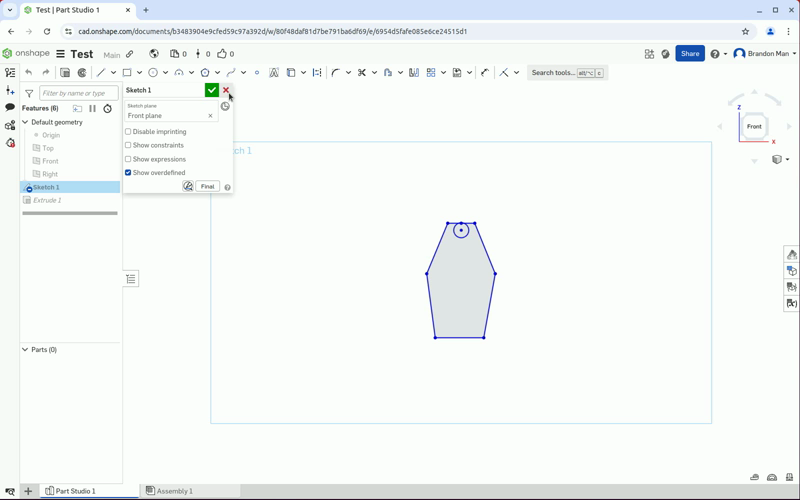
click(229, 92)
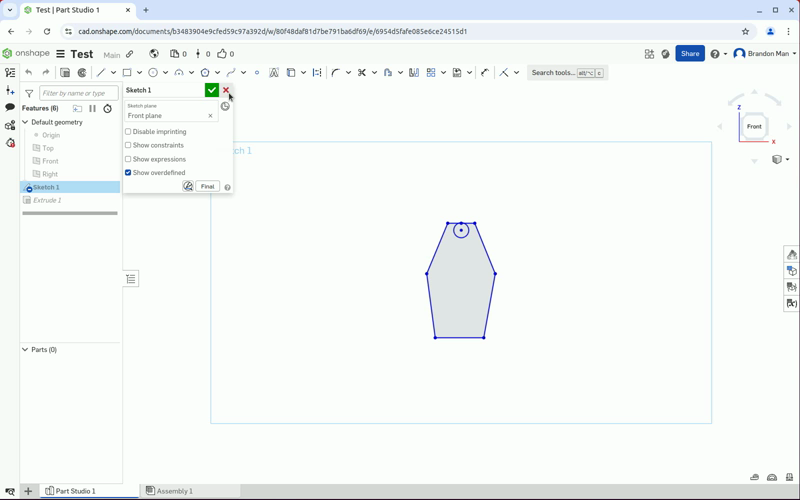
key(shift+s)
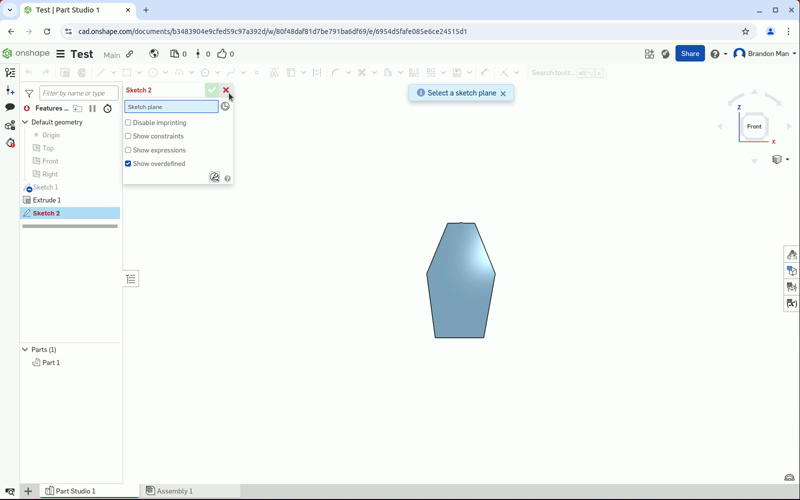
mouse_move(73, 163)
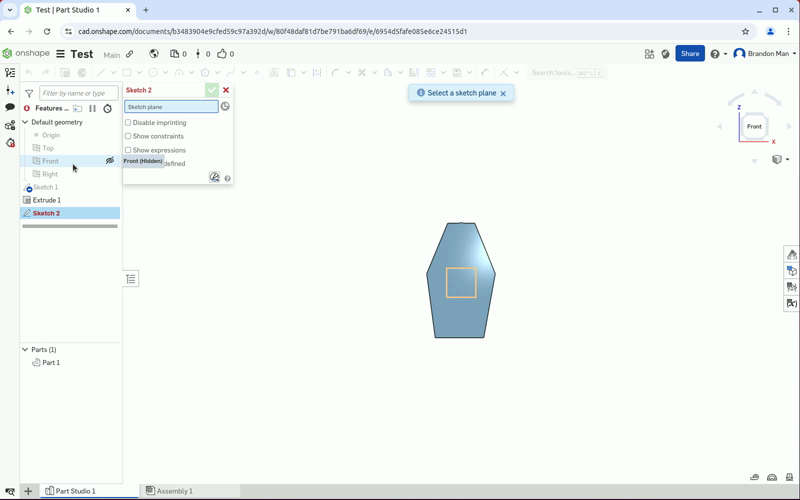
click(73, 163)
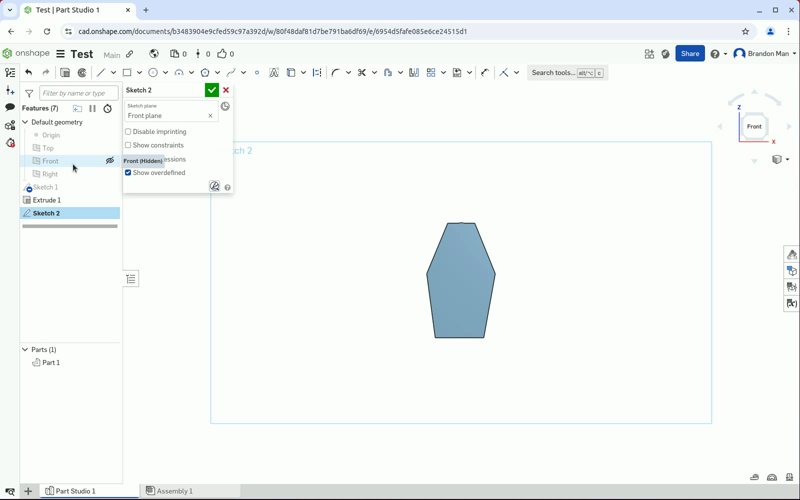
mouse_move(73, 352)
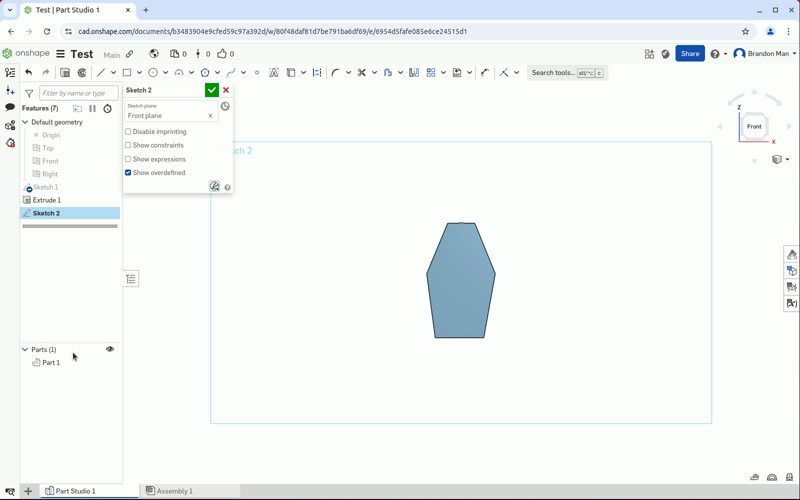
key(y)
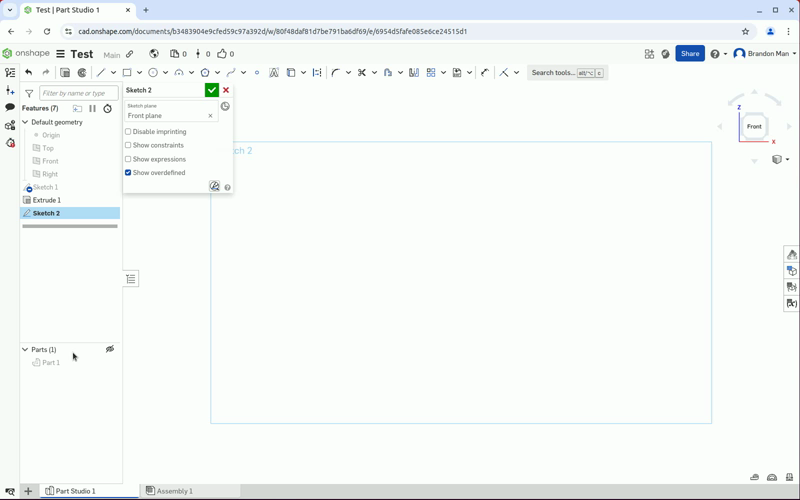
key(c)
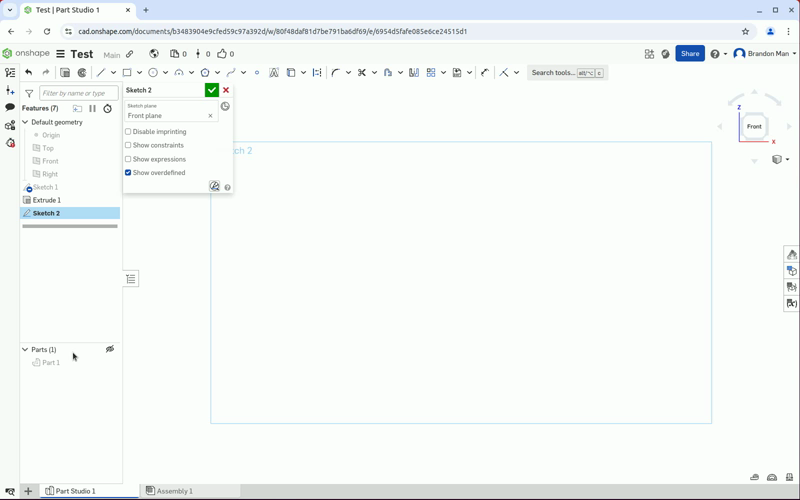
key_down(shift)
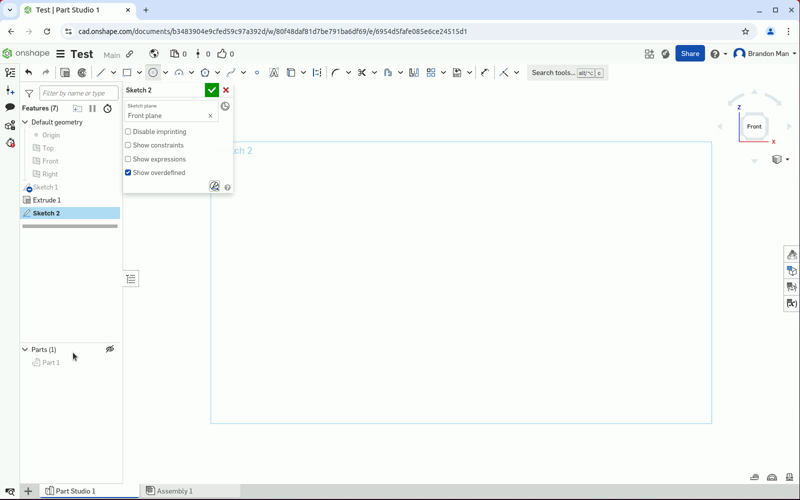
mouse_move(461, 231)
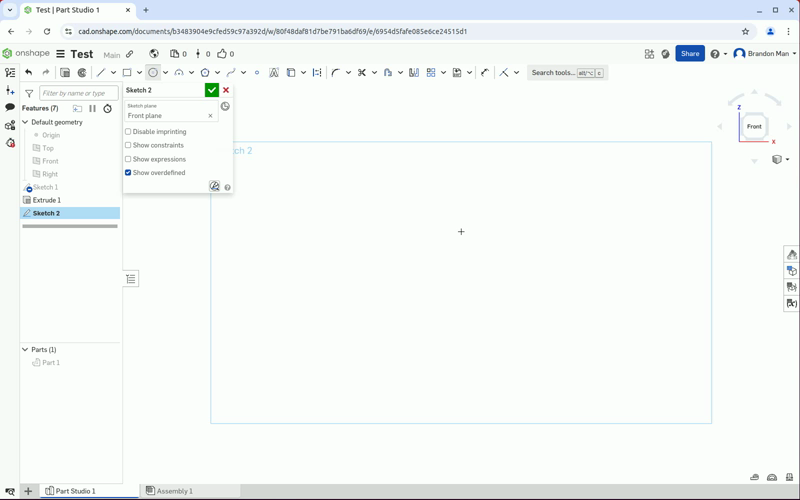
click(461, 231)
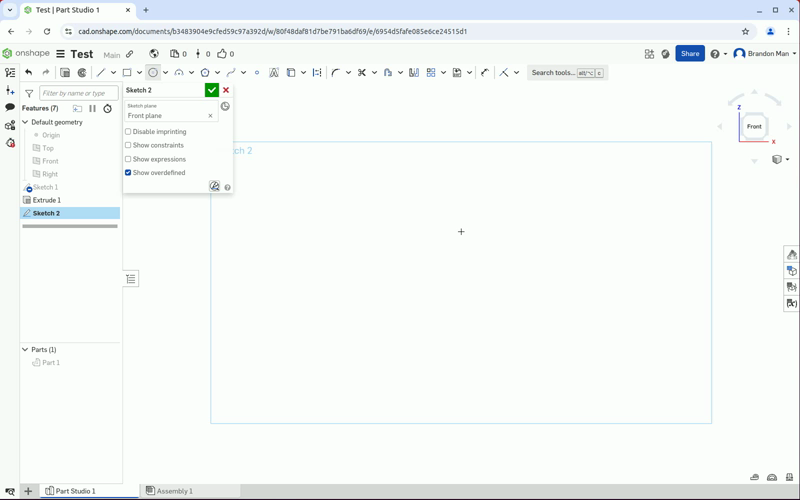
key_up(shift)
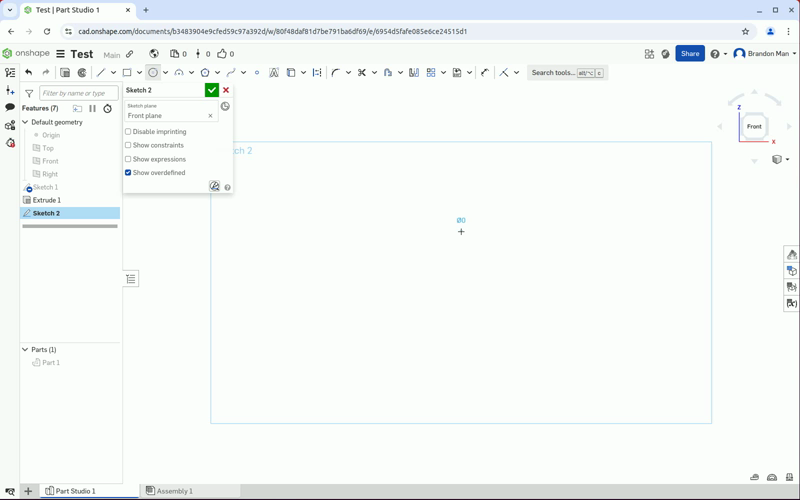
mouse_move(468, 231)
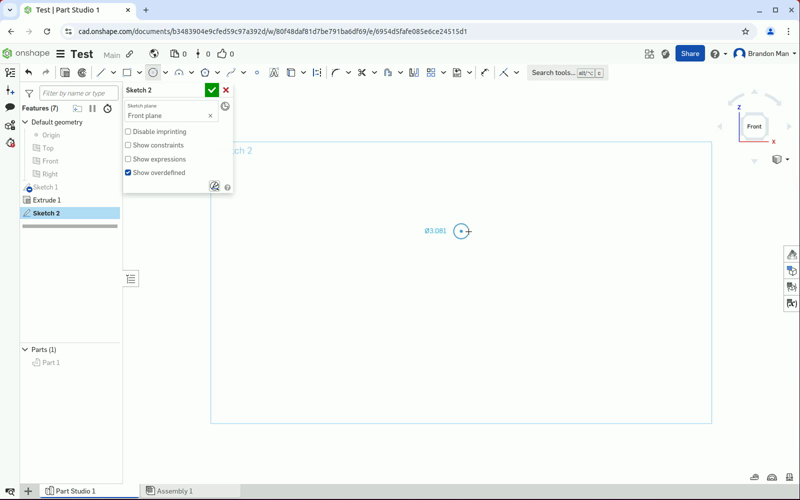
click(468, 231)
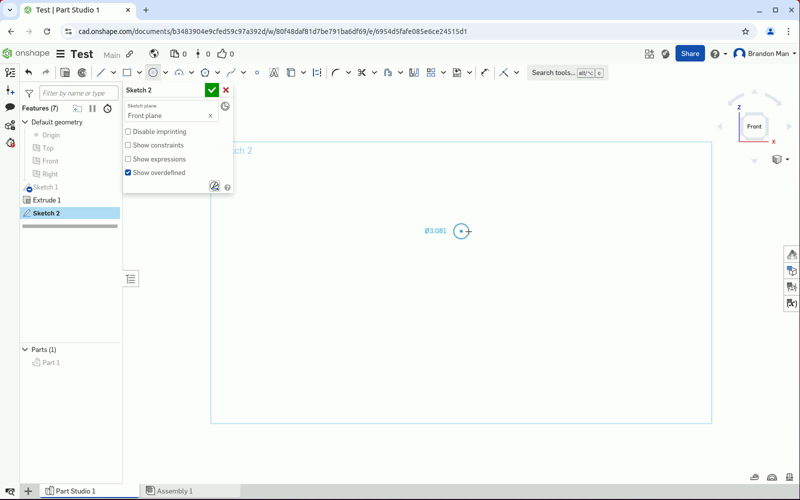
key(esc)
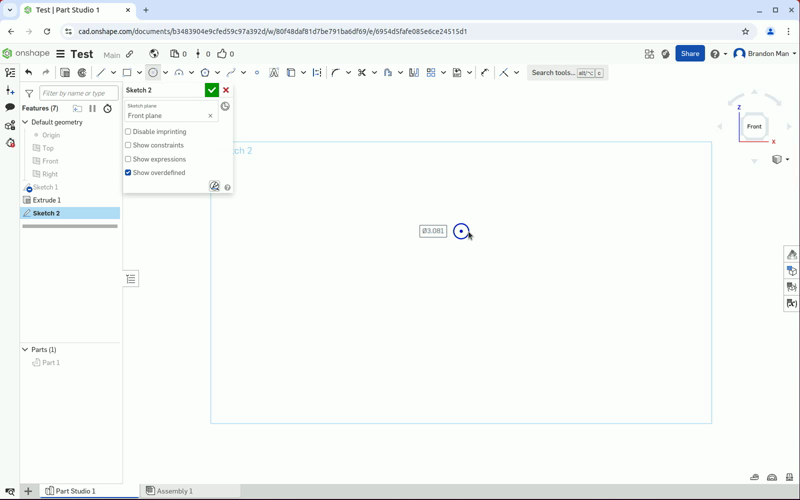
key(c)
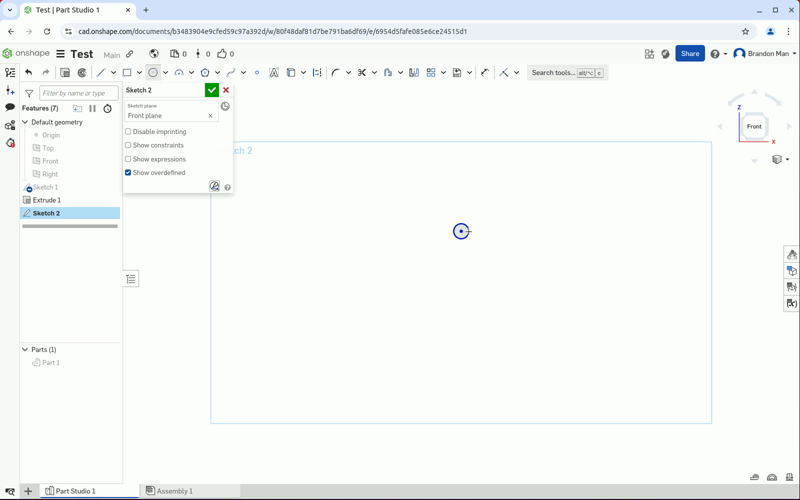
key_down(shift)
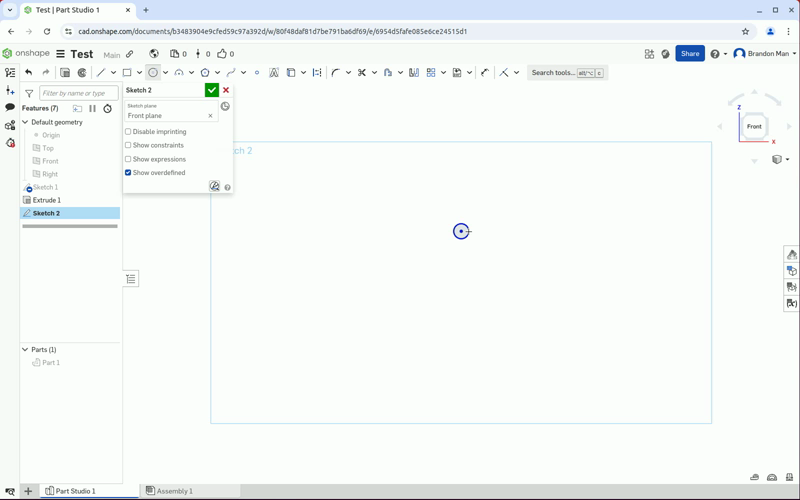
mouse_move(461, 231)
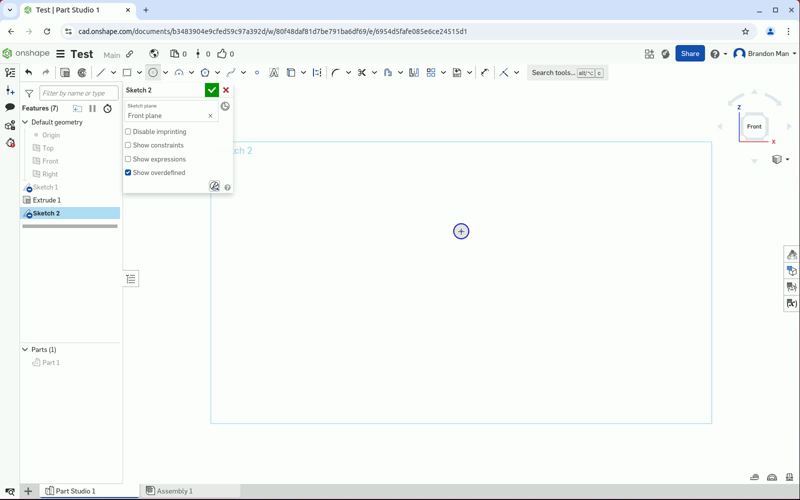
click(461, 231)
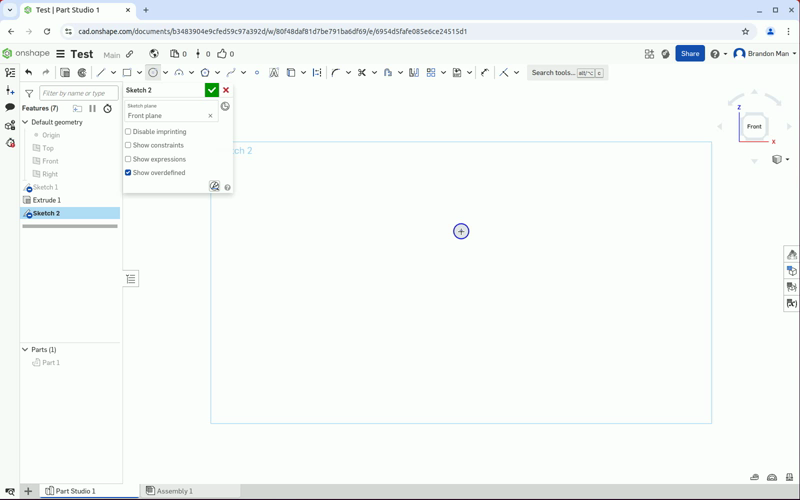
key_up(shift)
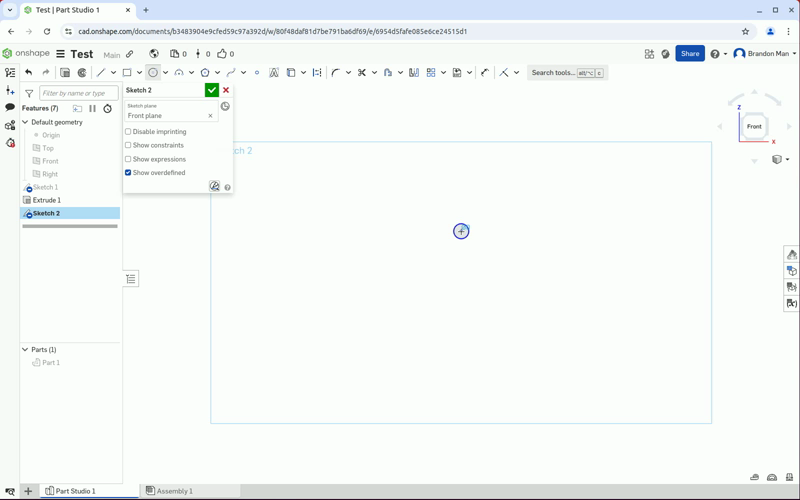
mouse_move(466, 231)
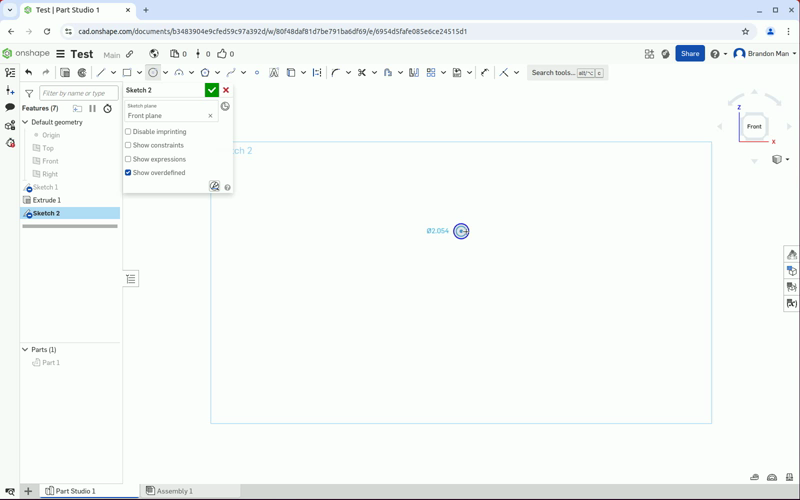
scroll(6)
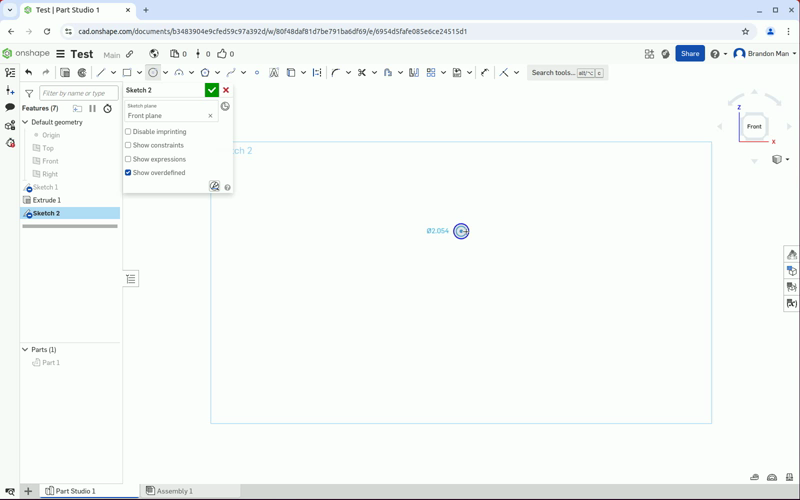
scroll(6)
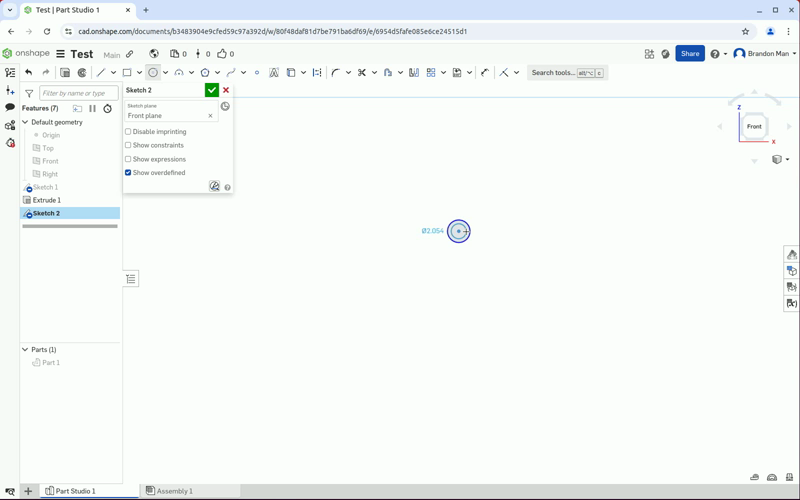
scroll(6)
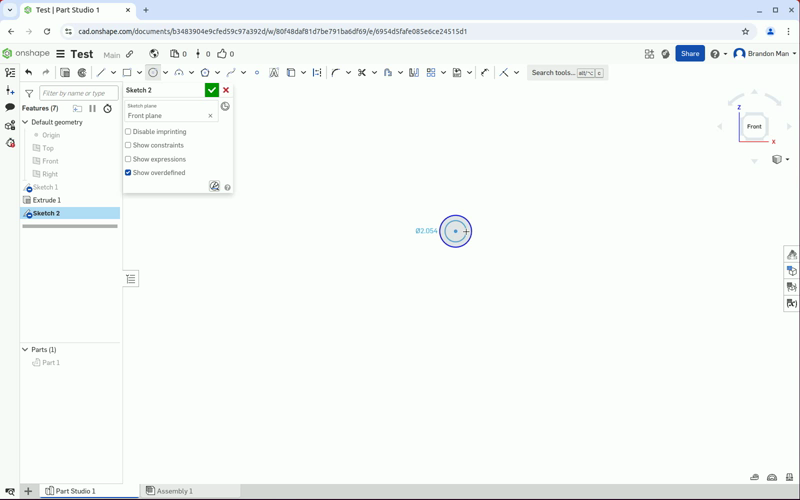
scroll(6)
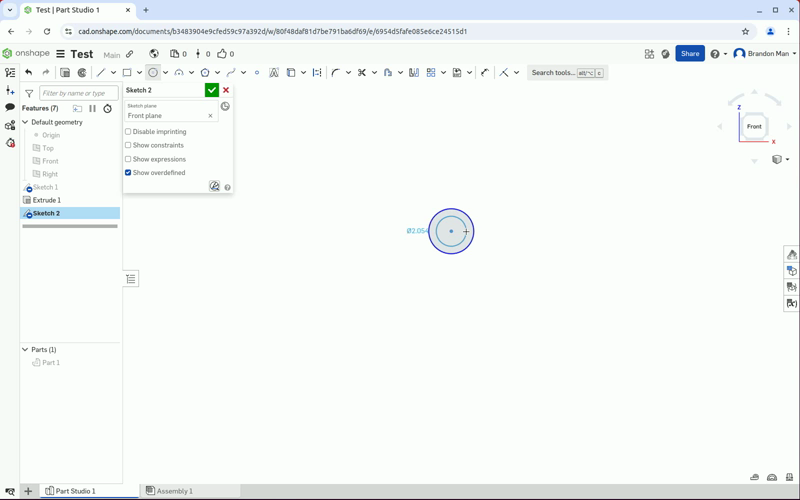
scroll(6)
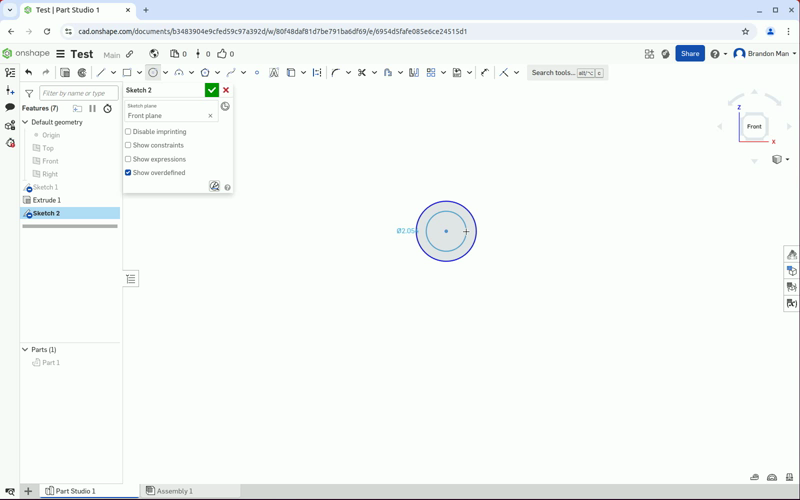
scroll(6)
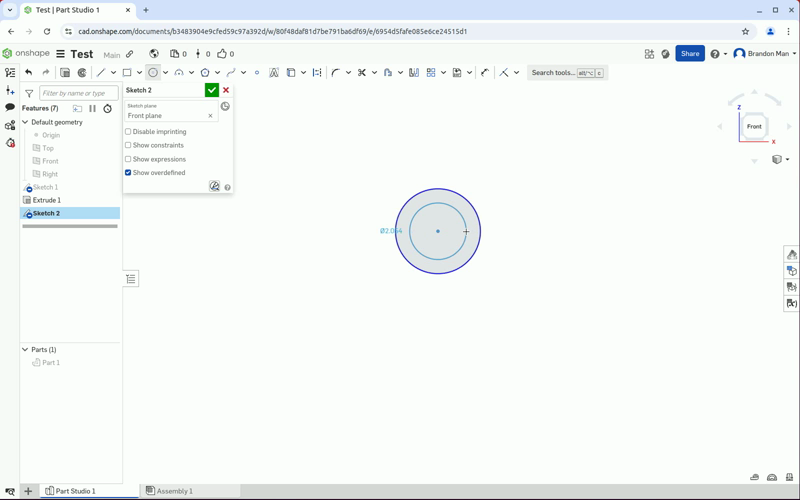
scroll(6)
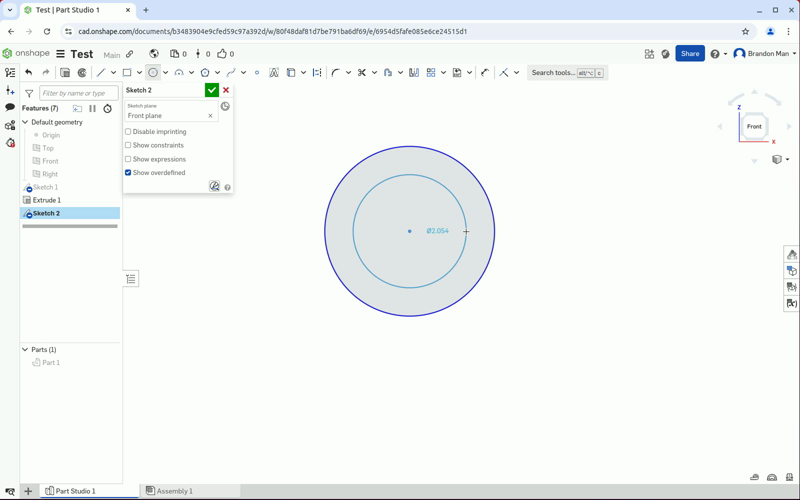
click(466, 231)
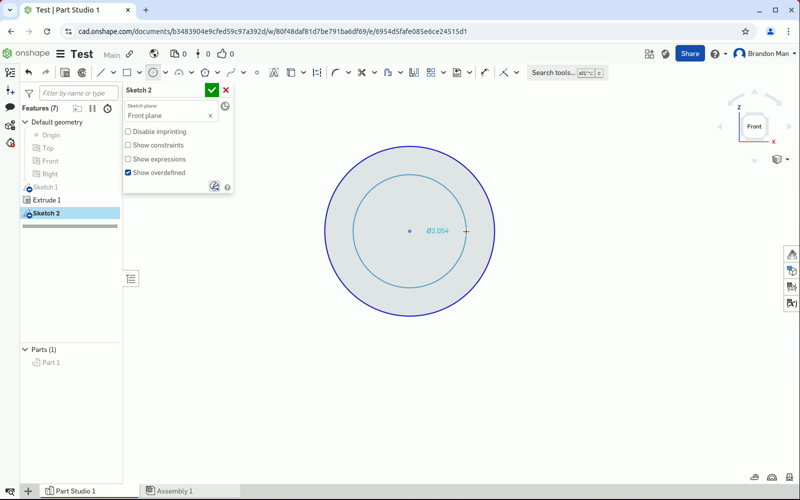
scroll(-6)
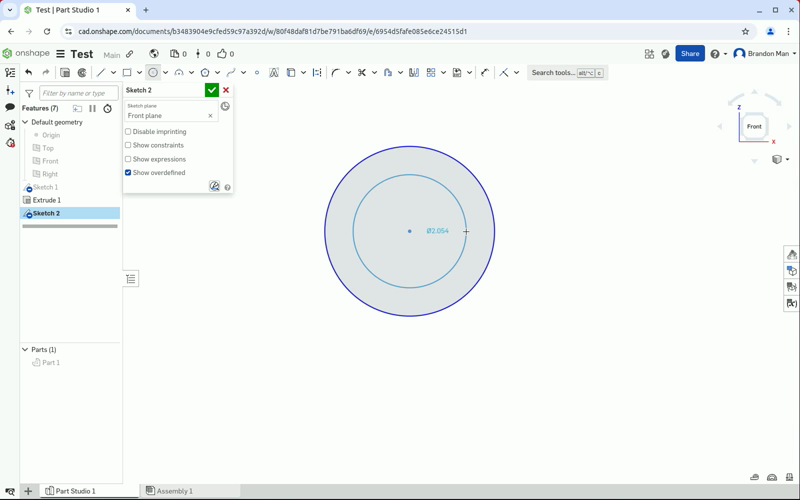
scroll(-6)
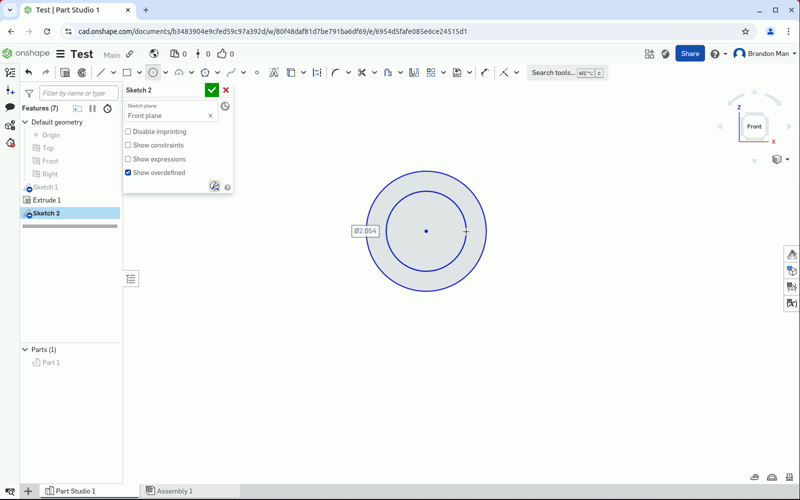
scroll(-6)
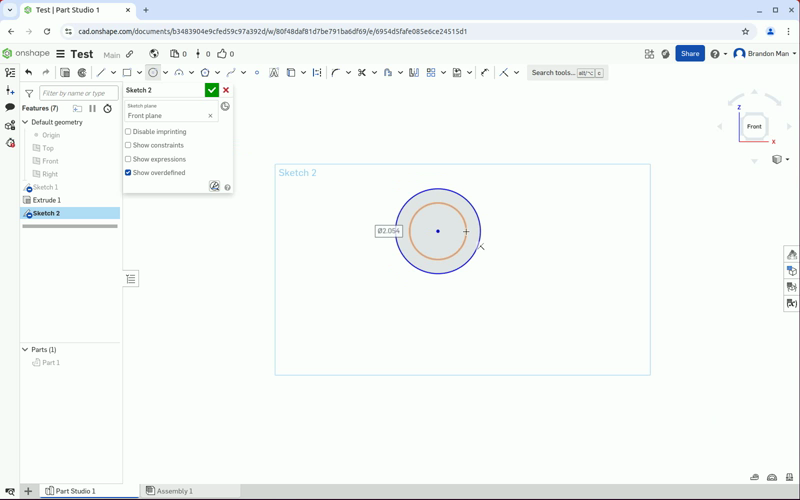
scroll(-6)
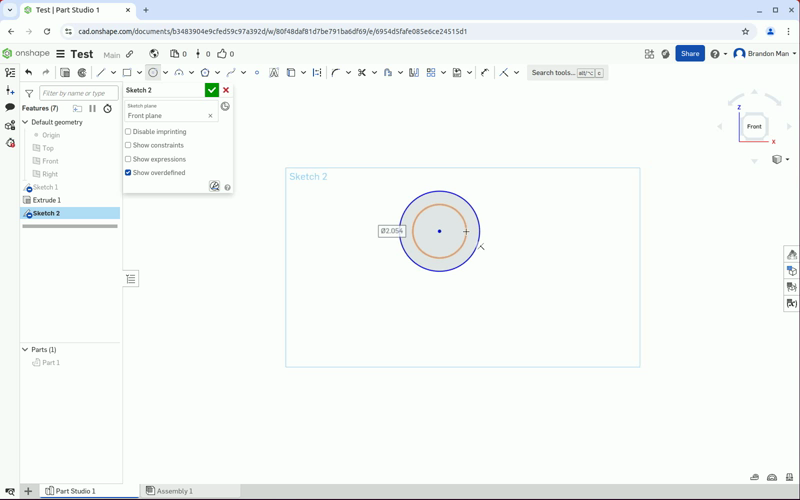
scroll(-6)
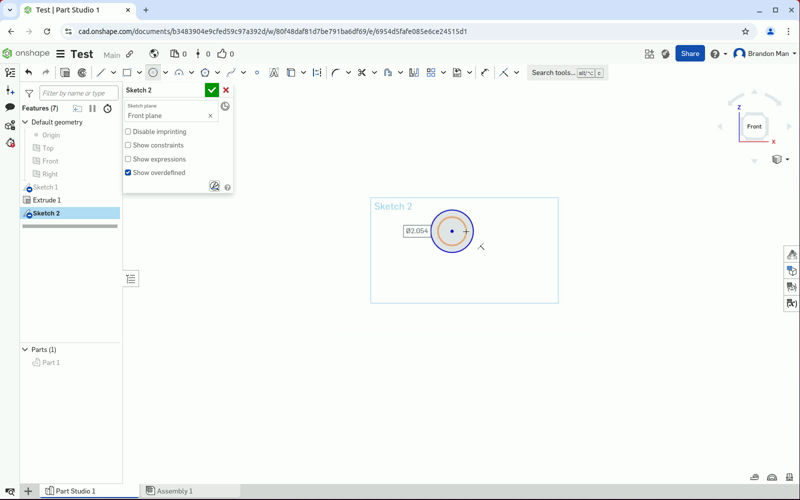
scroll(-6)
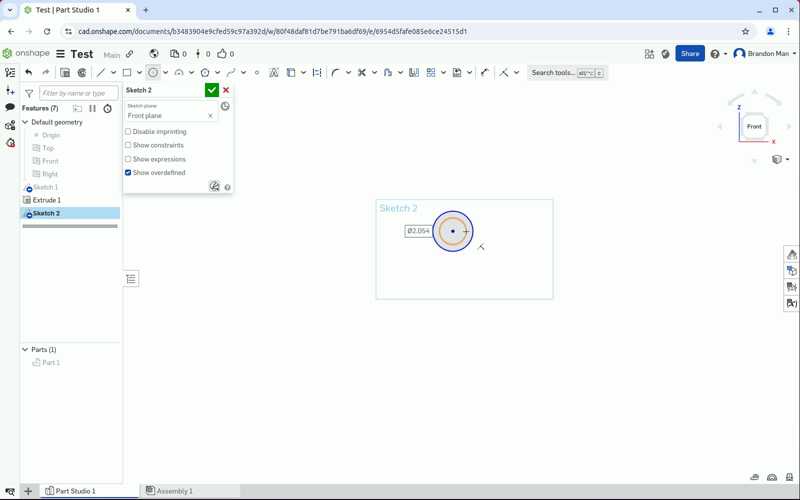
scroll(-6)
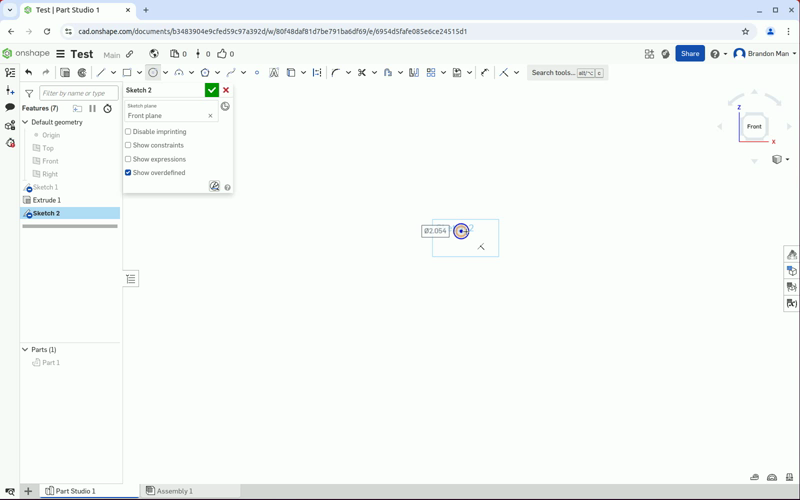
key(esc)
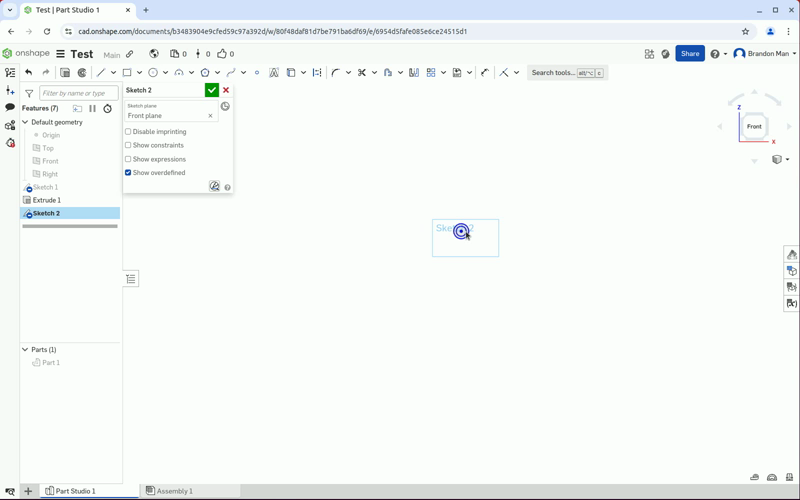
mouse_move(465, 227)
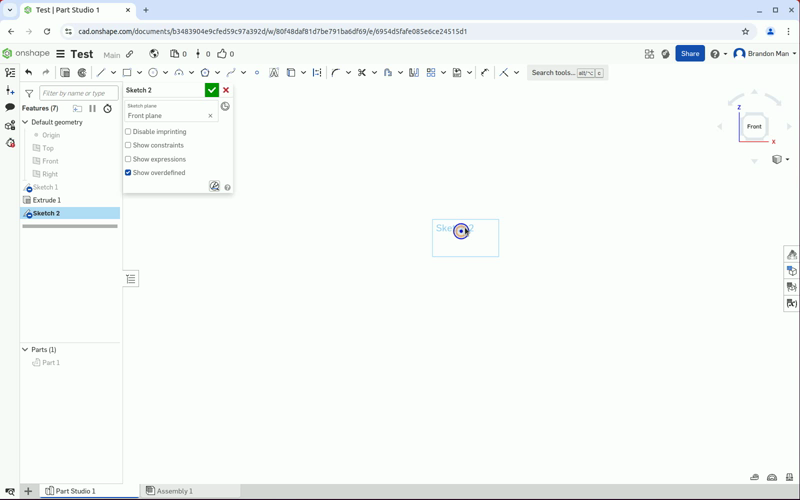
scroll(6)
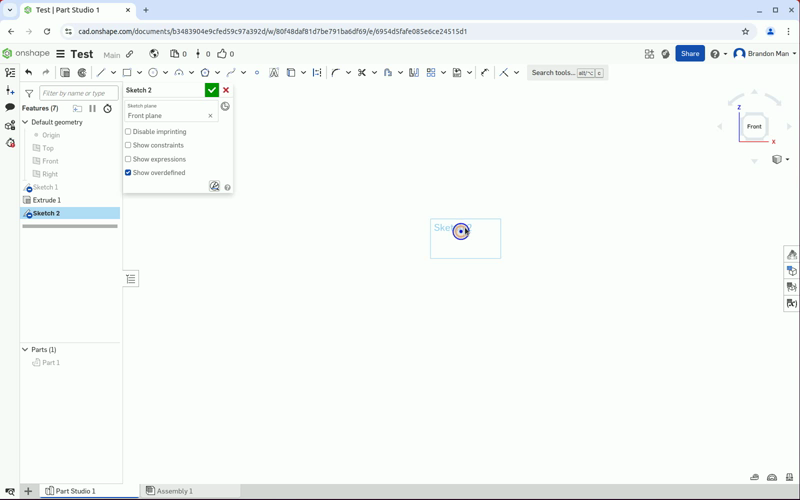
scroll(6)
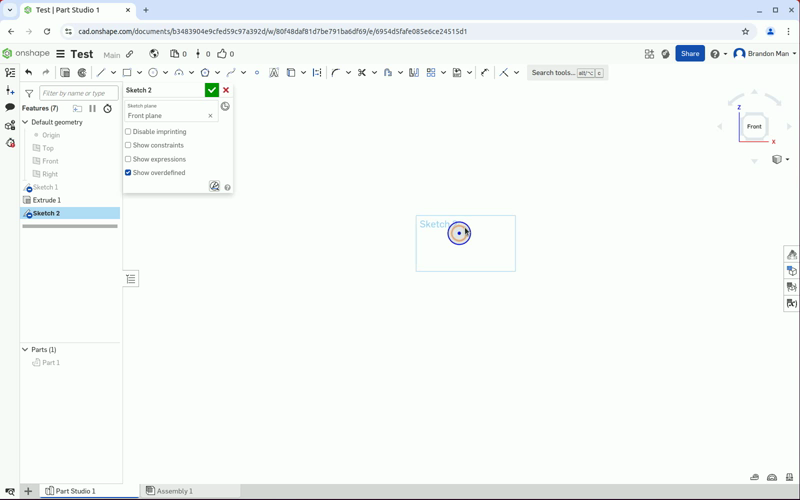
scroll(6)
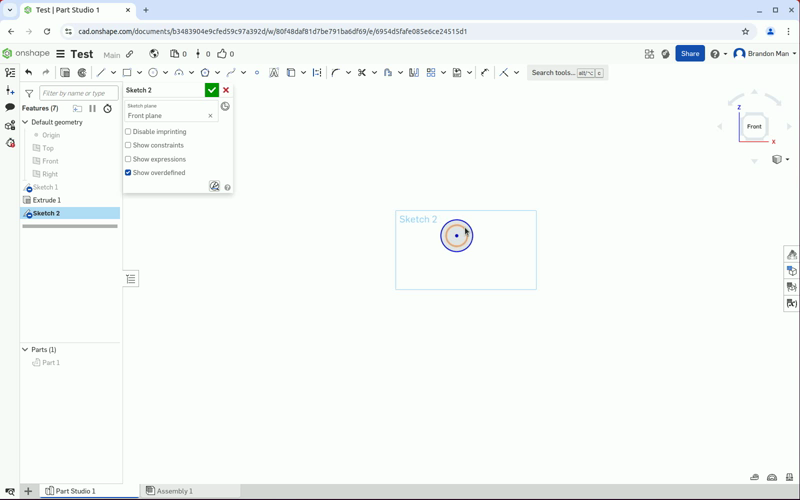
scroll(6)
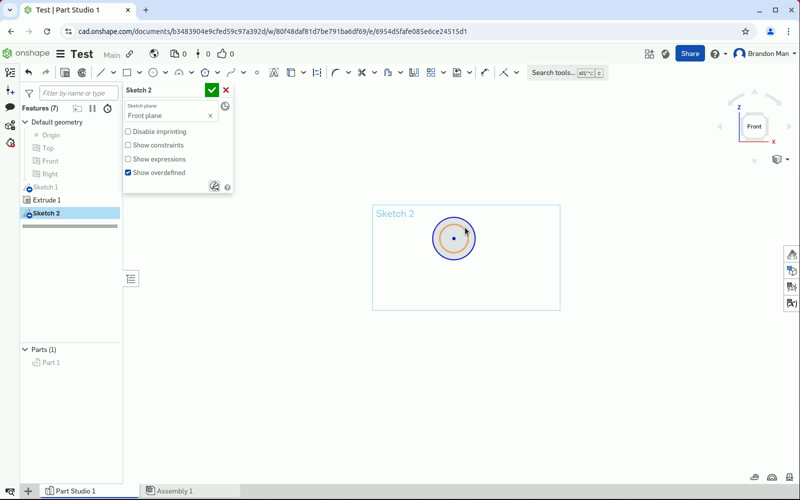
scroll(6)
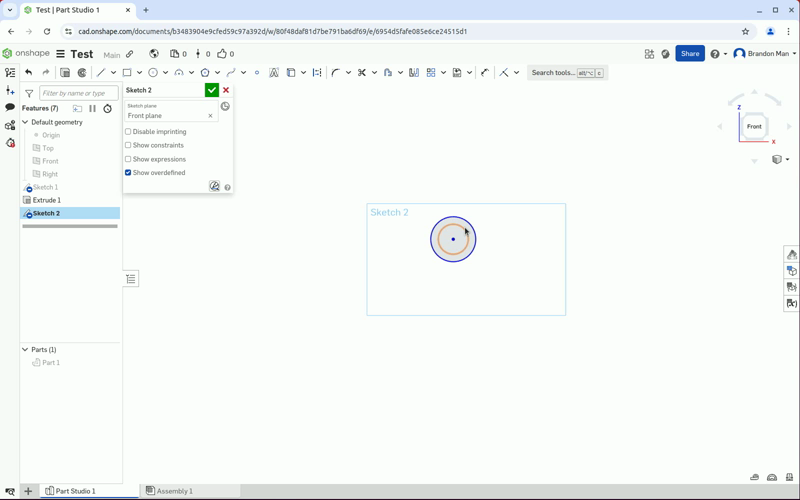
scroll(6)
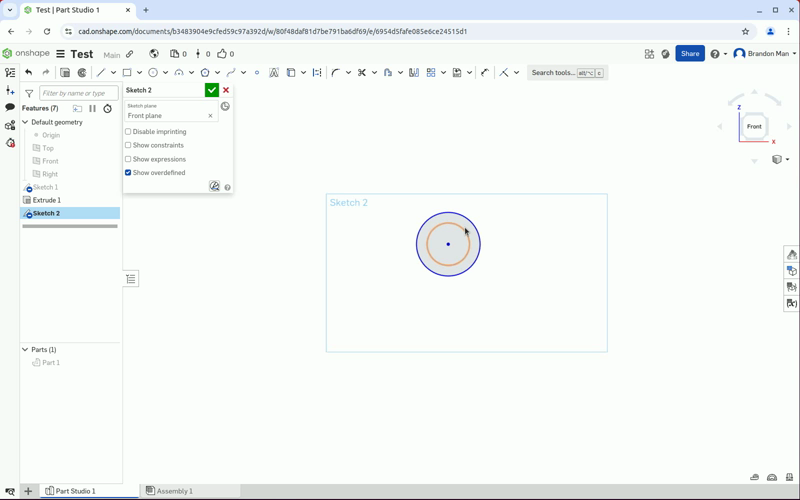
scroll(6)
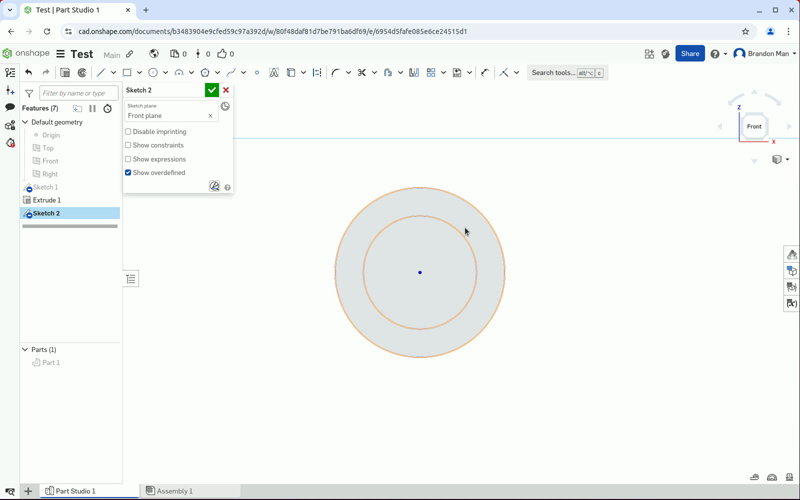
click(465, 227)
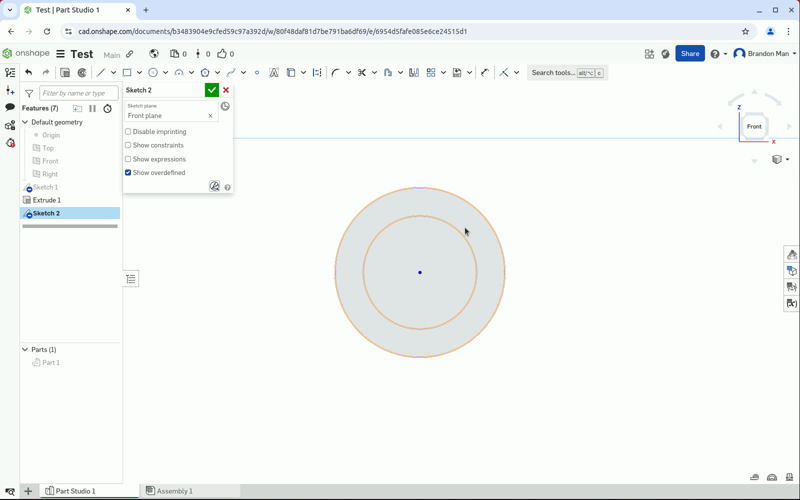
scroll(-6)
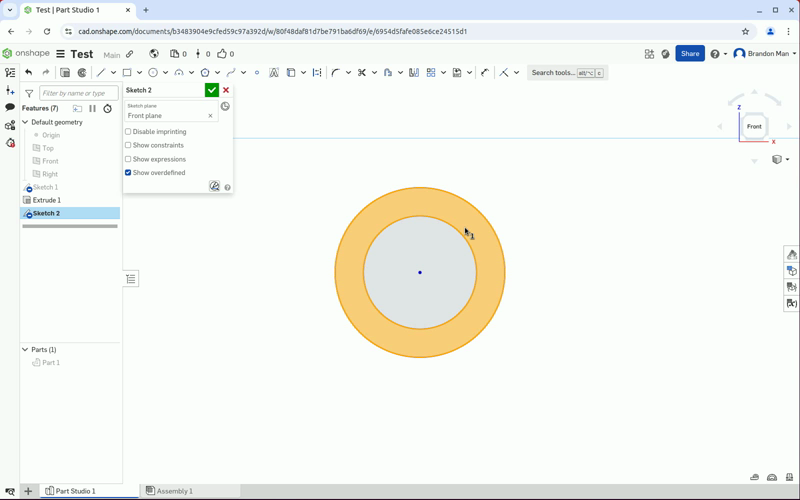
scroll(-6)
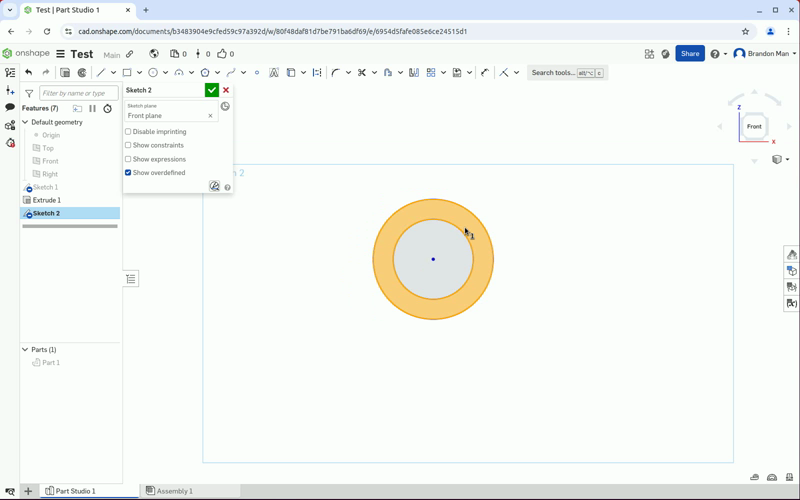
scroll(-6)
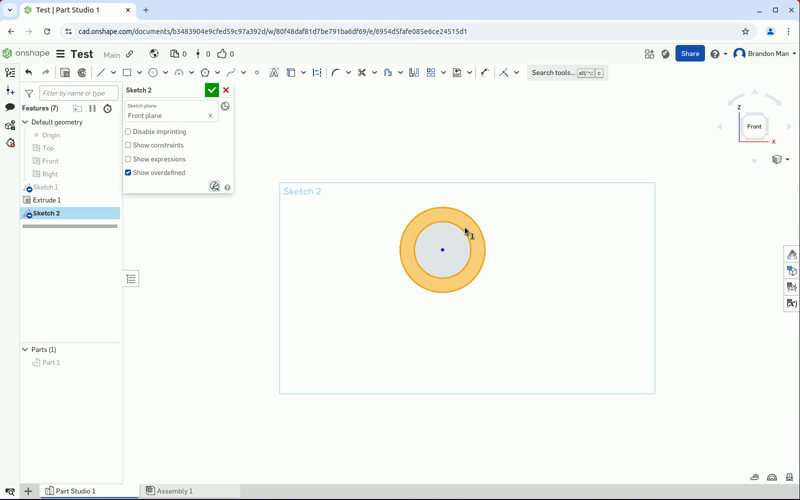
scroll(-6)
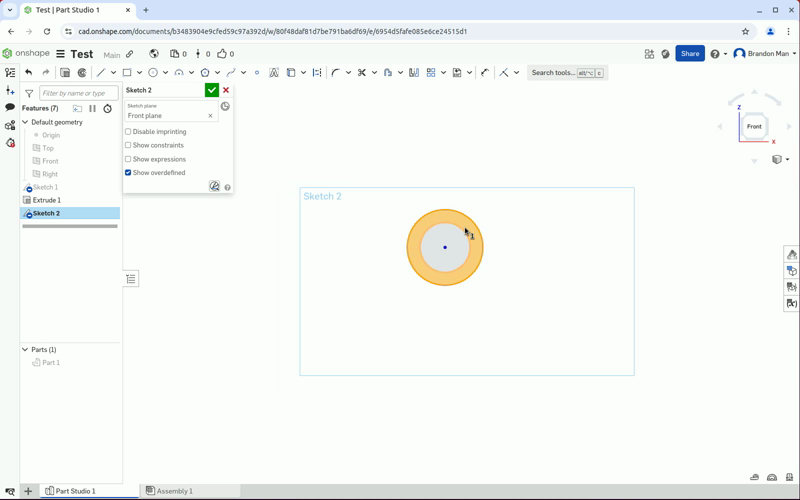
scroll(-6)
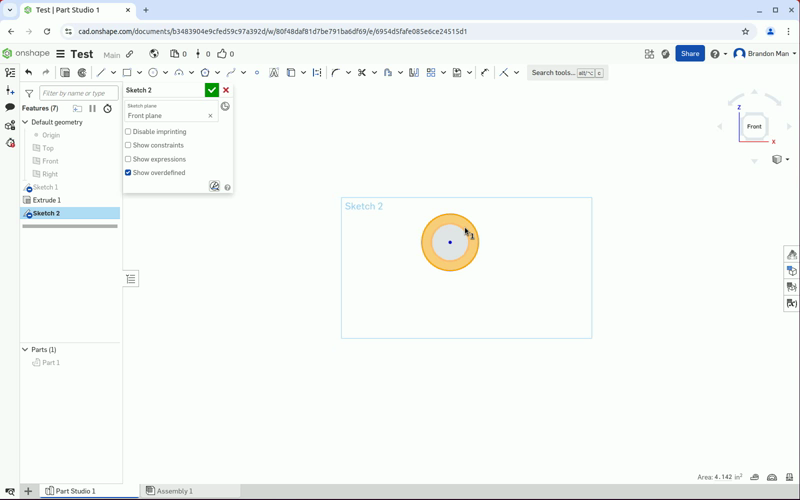
scroll(-6)
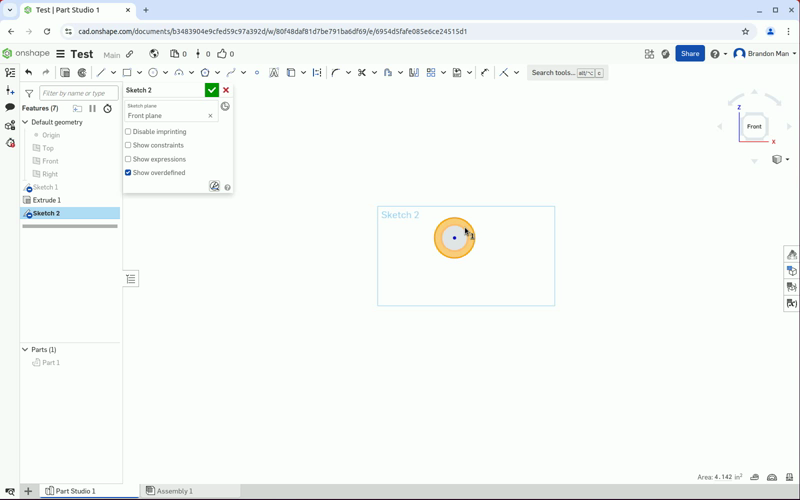
scroll(-6)
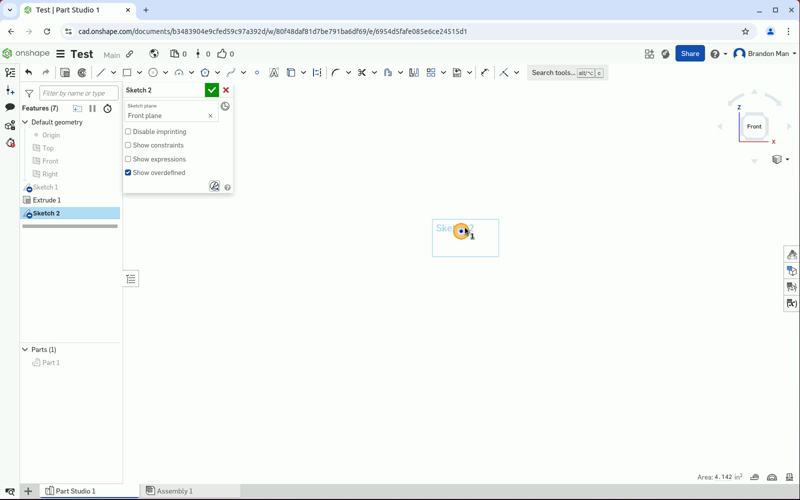
mouse_move(73, 352)
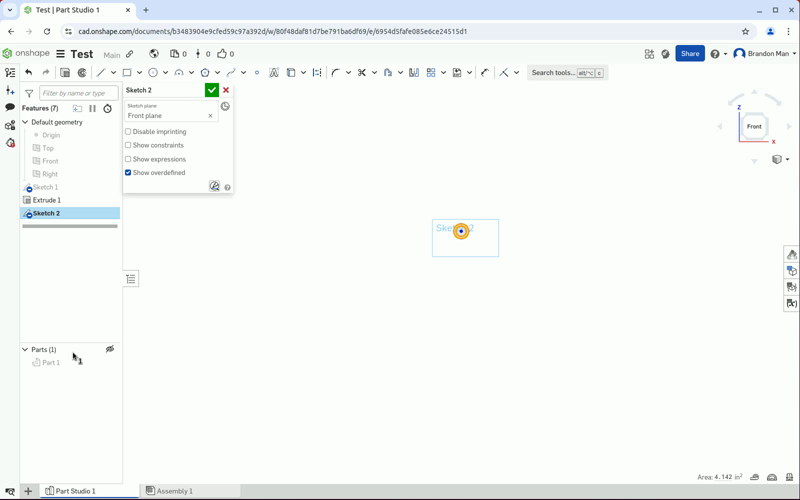
key(shift+y)
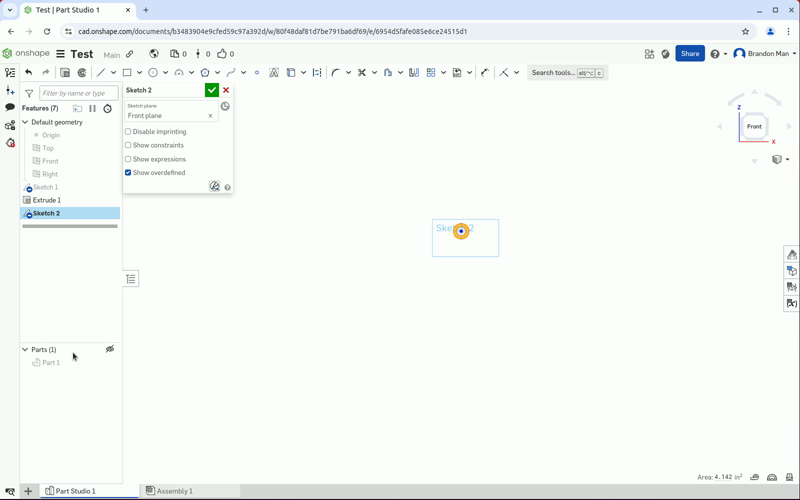
key(shift+e)
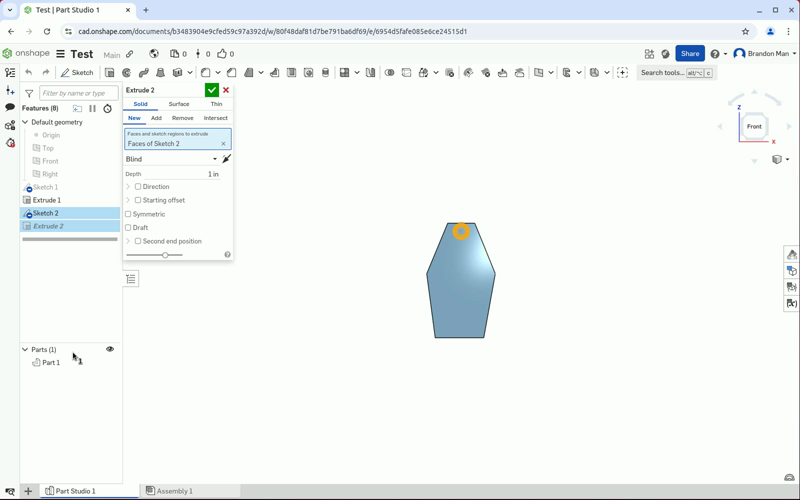
mouse_move(143, 106)
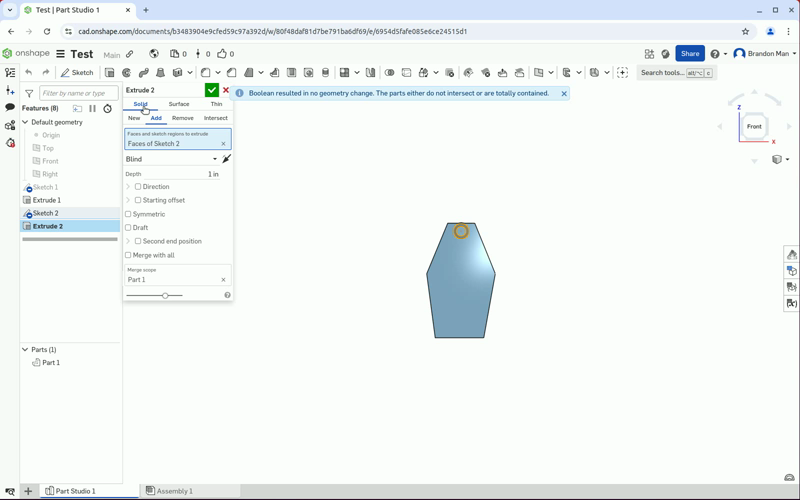
click(143, 106)
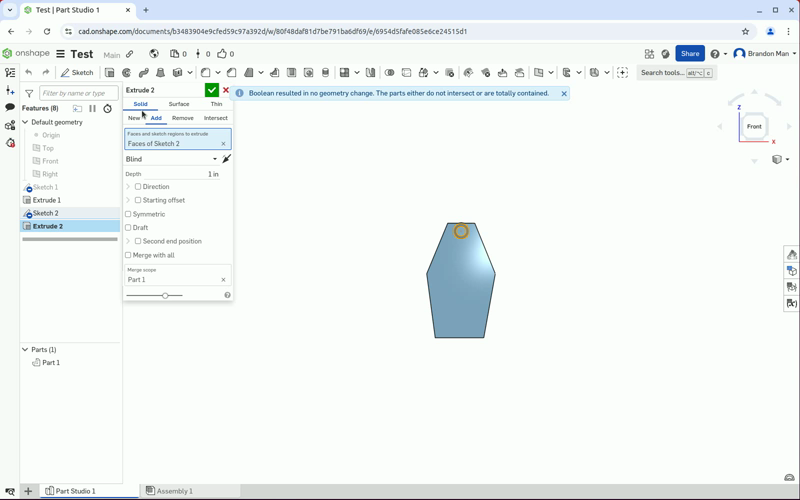
mouse_move(137, 120)
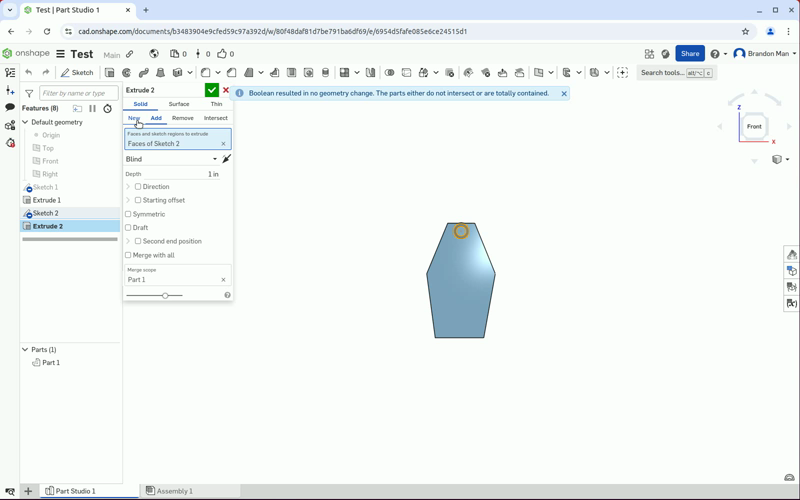
click(137, 120)
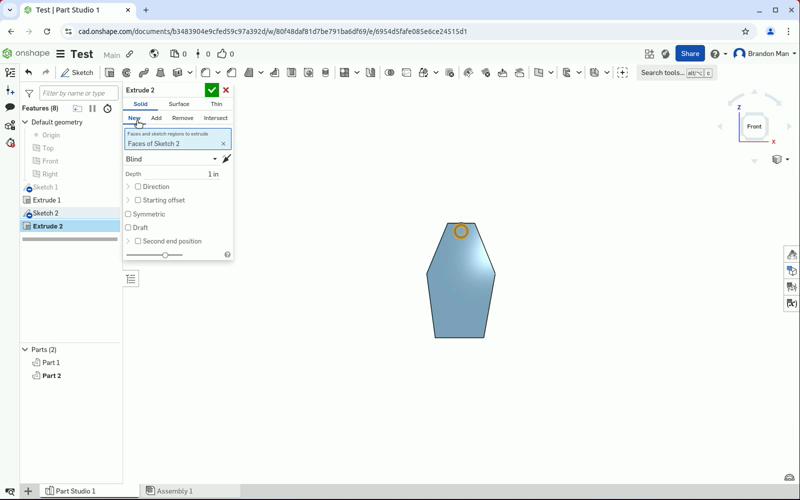
key(tab, 4)
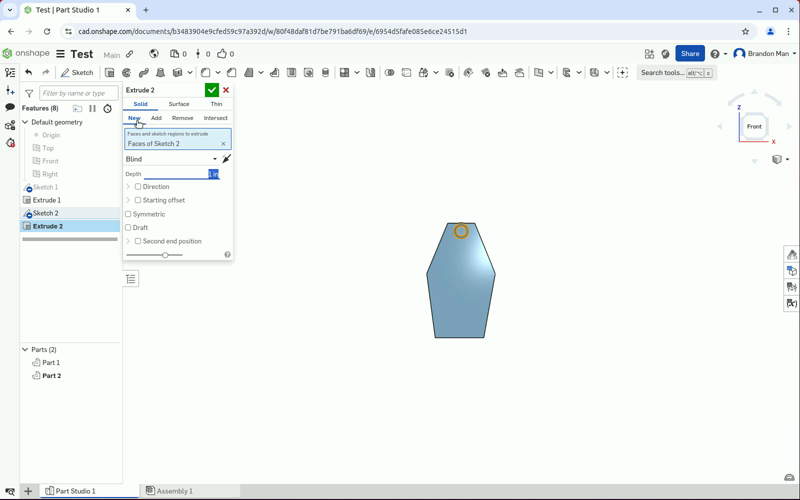
text(23.108)
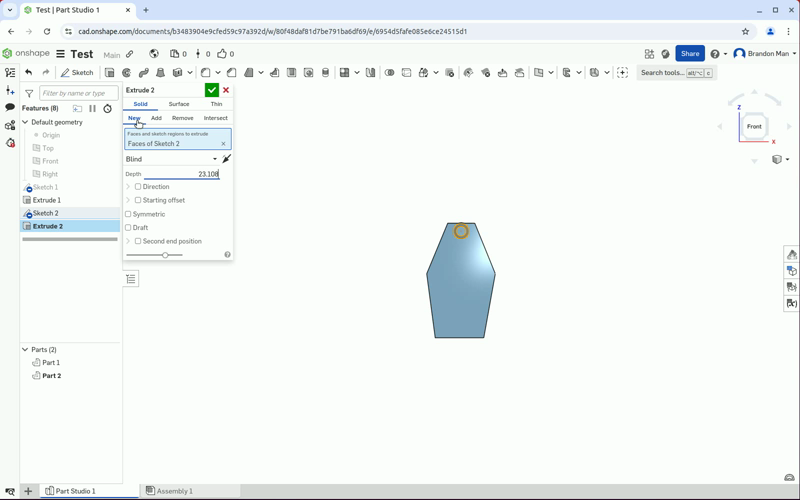
key(enter)
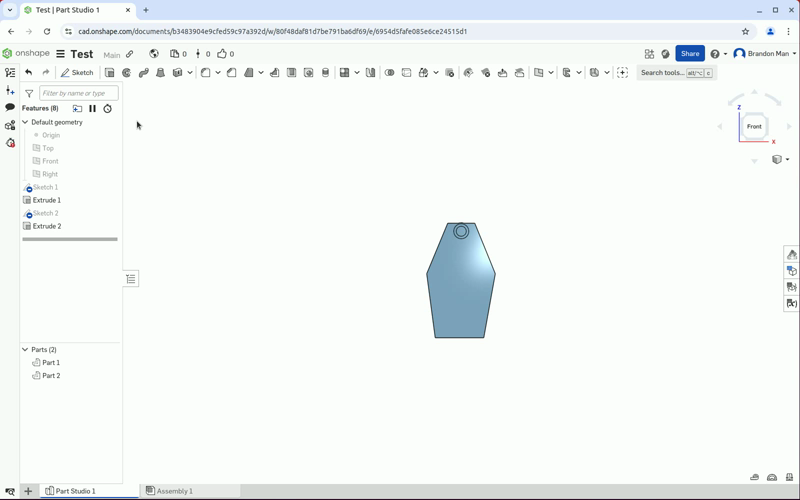
key(shift+h)
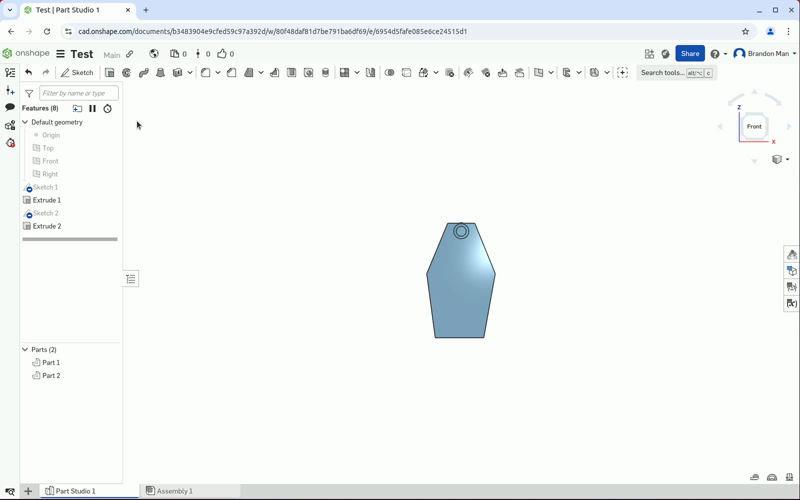
key(shift+h)
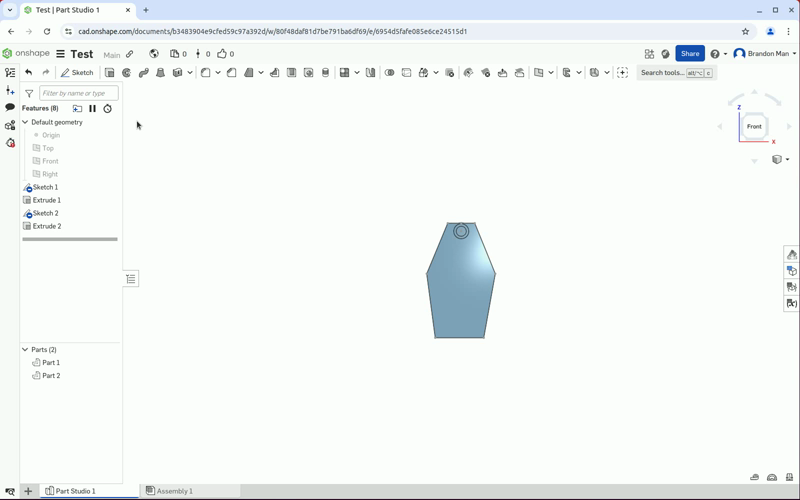
key(shift+7)
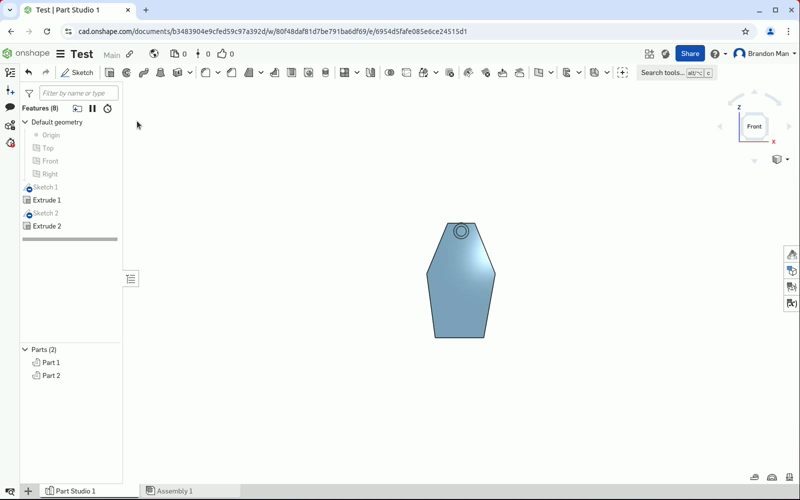
key(left, 2)
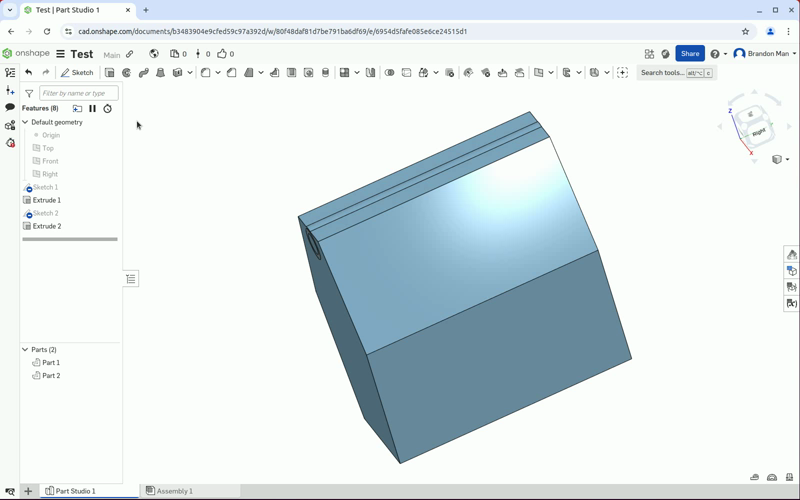
key(down, 2)
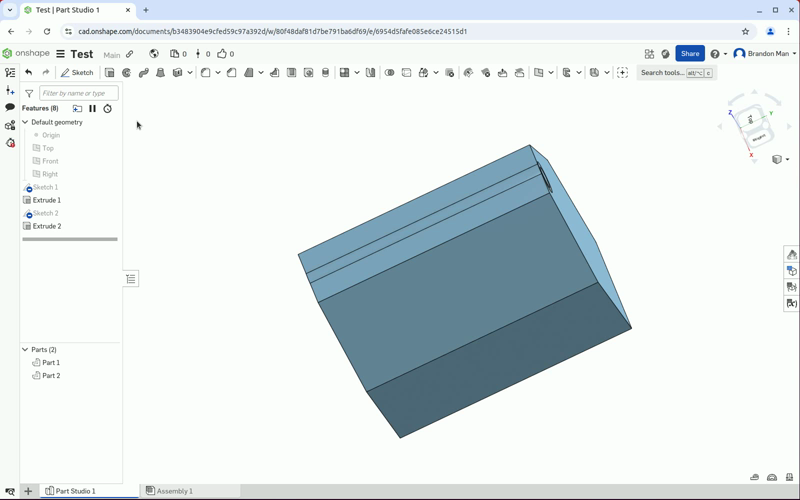
key(up, 2)
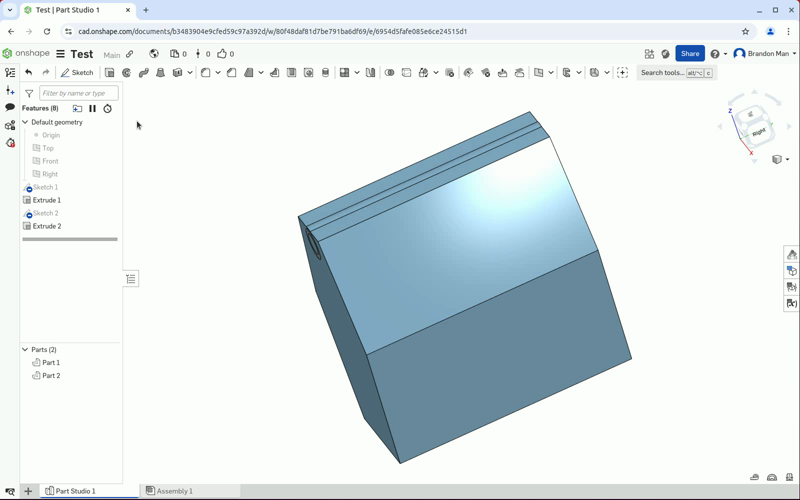
key(right, 2)
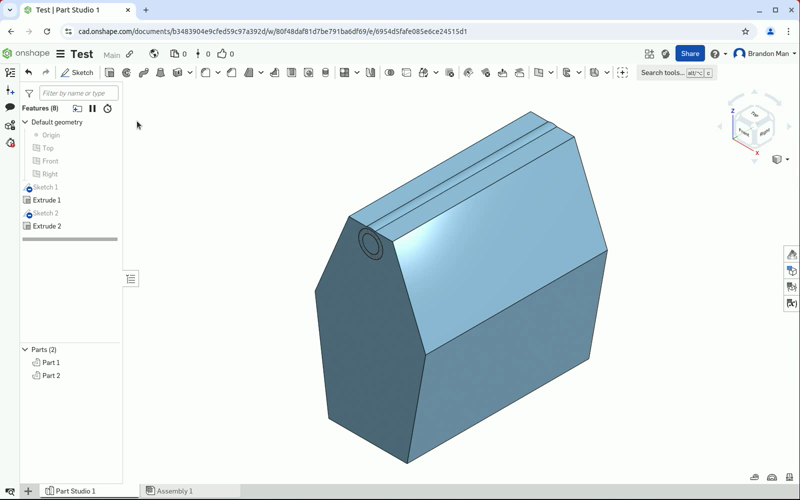
mouse_move(73, 189)
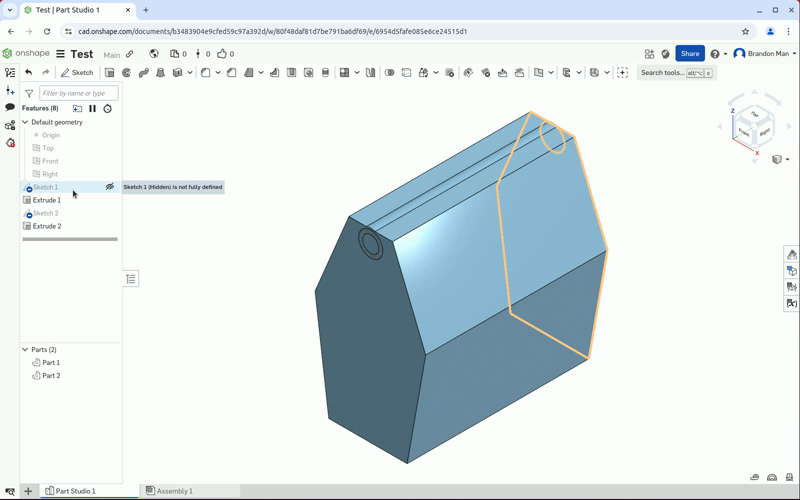
click(73, 189)